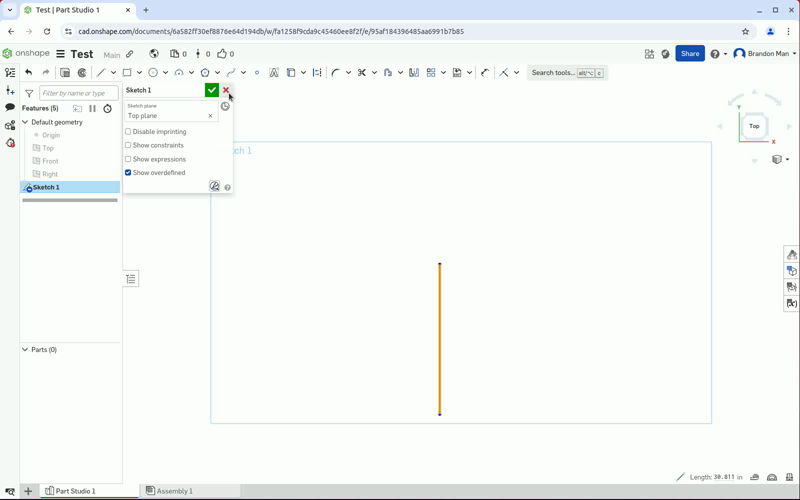
key(shift+h)
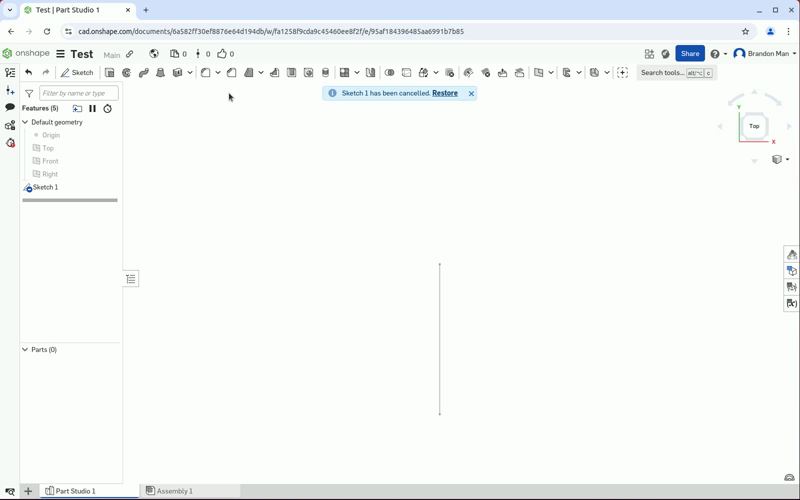
mouse_move(73, 352)
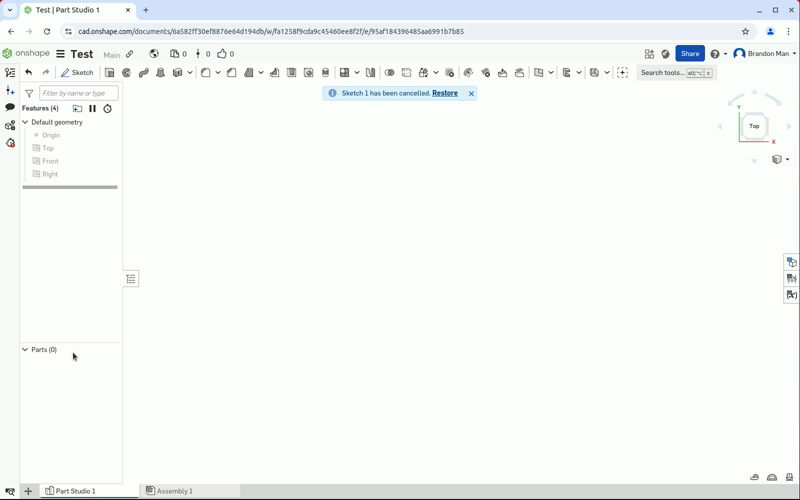
key(y)
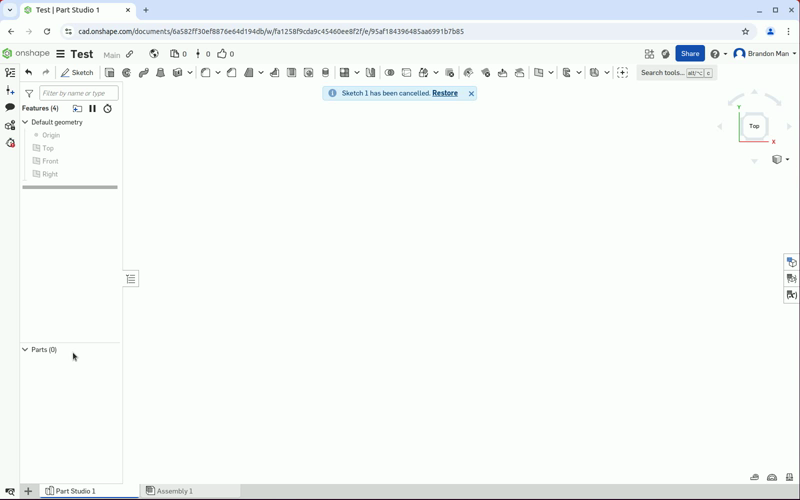
key(shift+p)
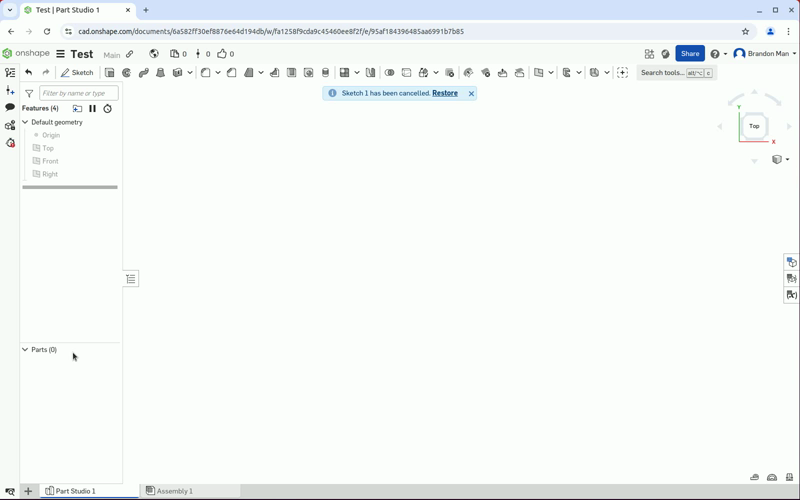
key(space)
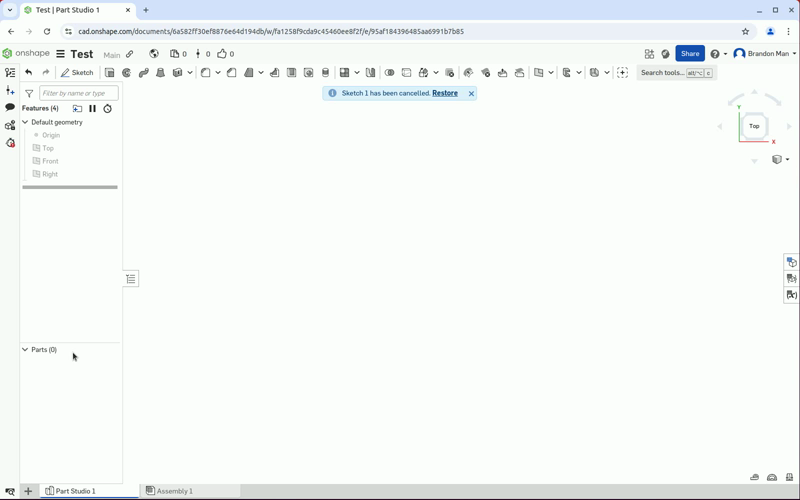
key_down(shift)
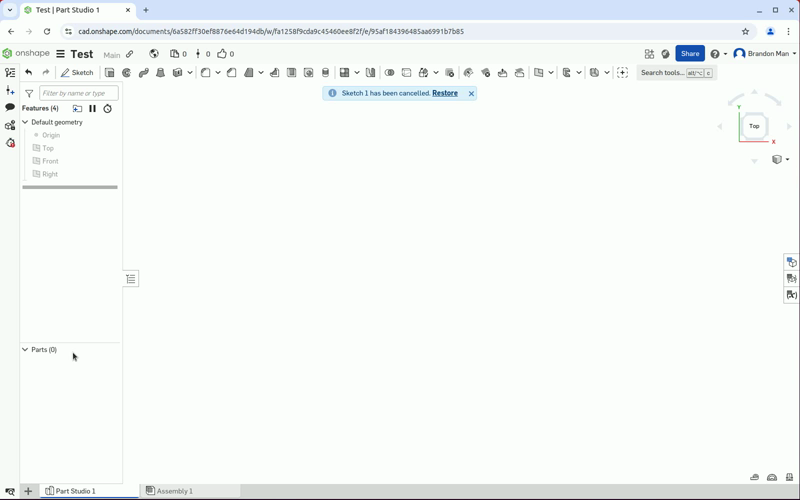
key(up)
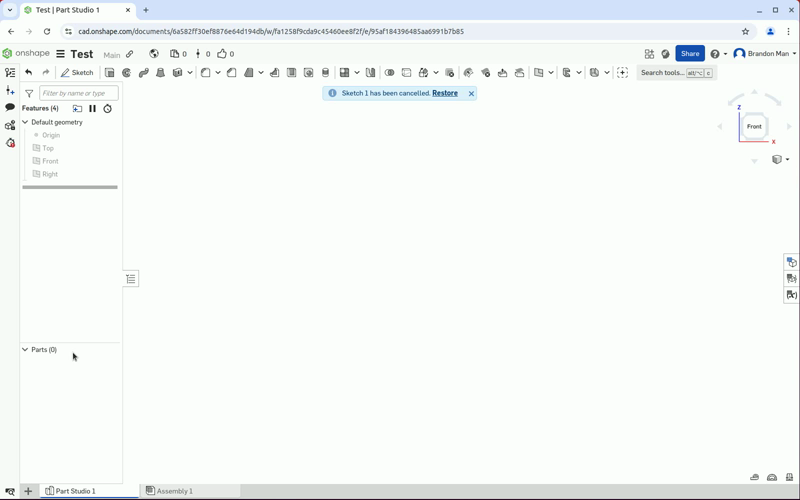
key_up(shift)
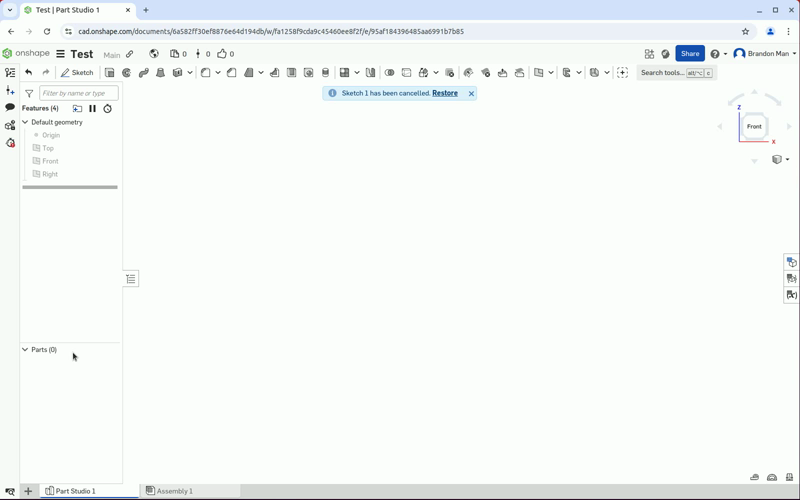
mouse_move(73, 352)
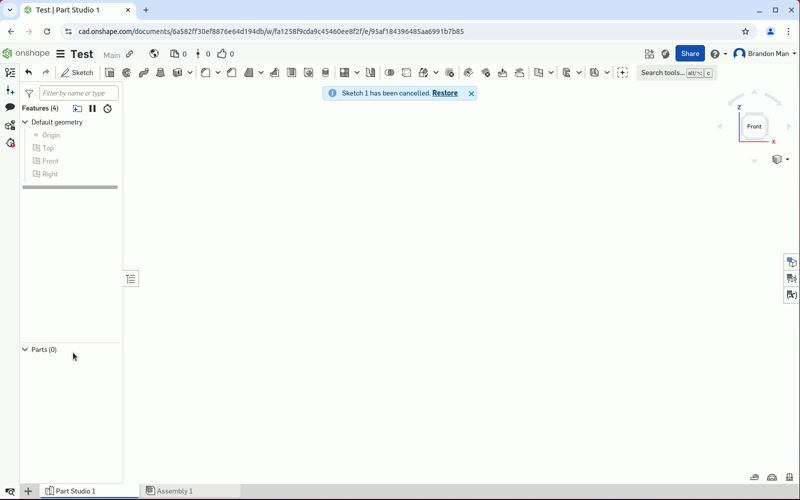
key(shift+y)
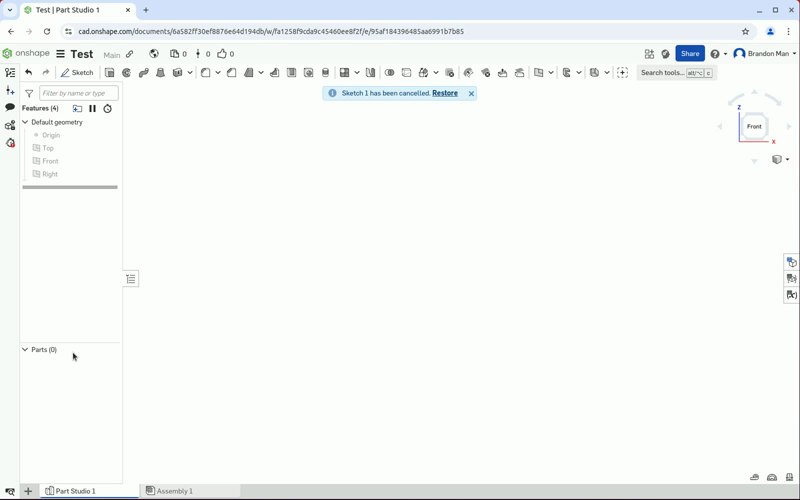
key(shift+s)
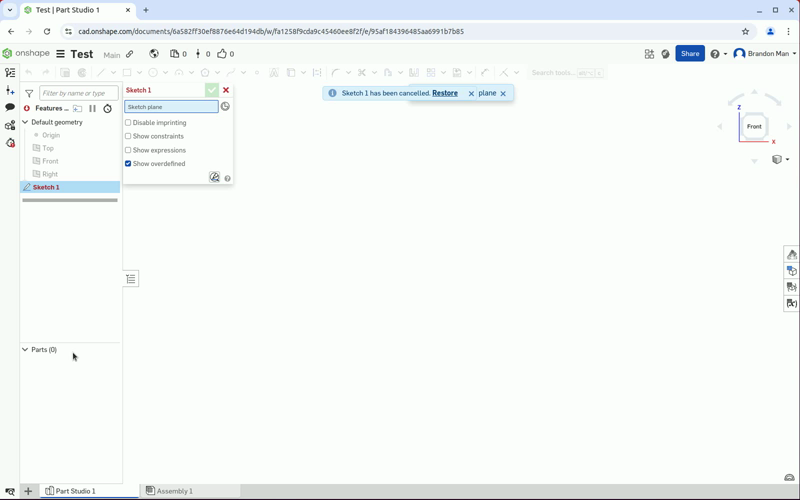
mouse_move(73, 163)
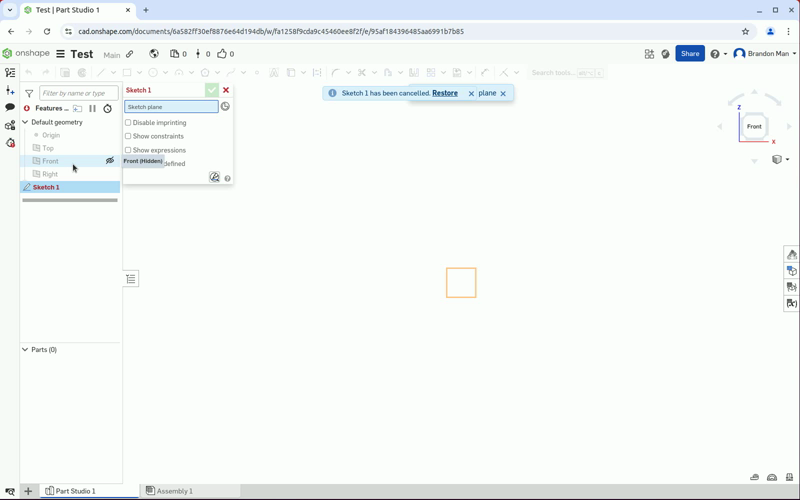
click(73, 163)
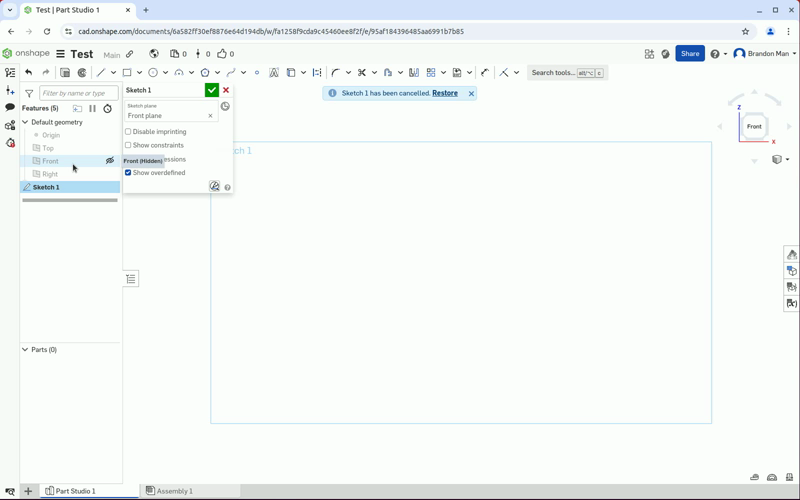
mouse_move(73, 352)
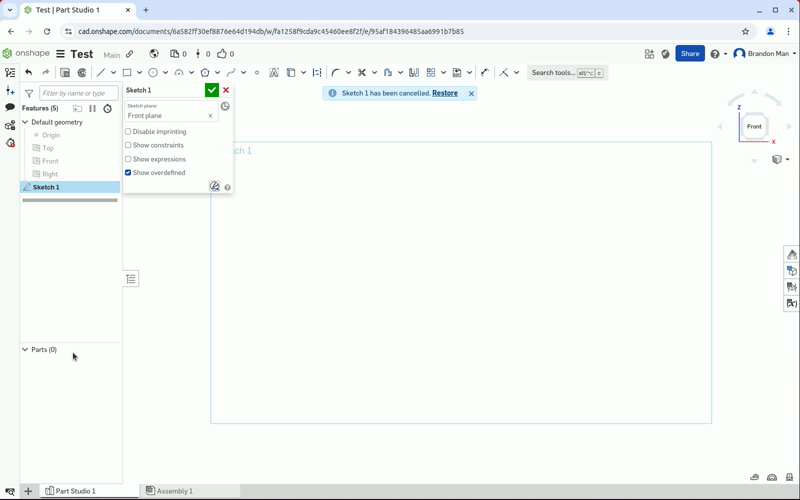
key(y)
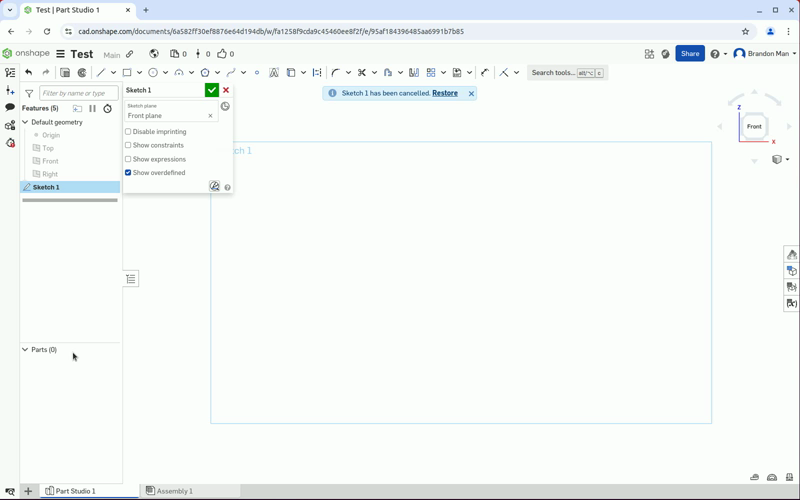
key(l)
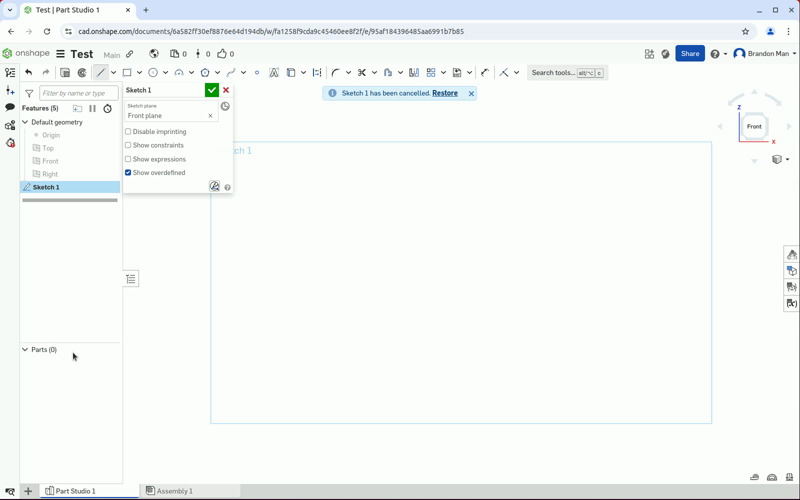
key_down(shift)
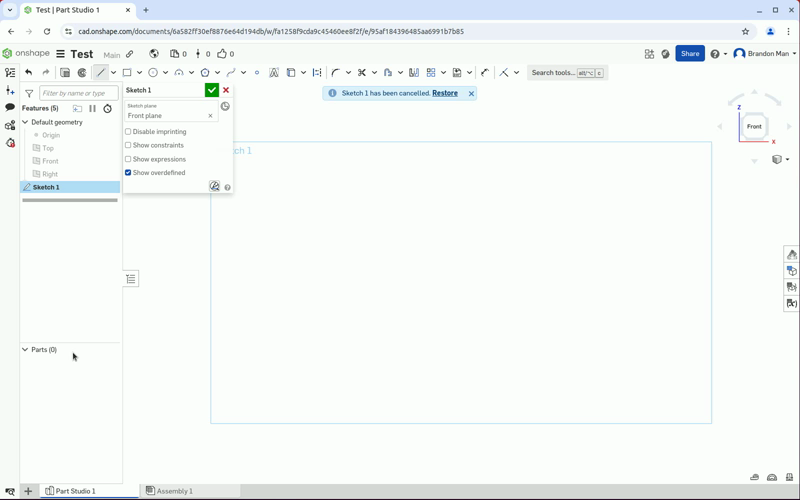
mouse_move(460, 282)
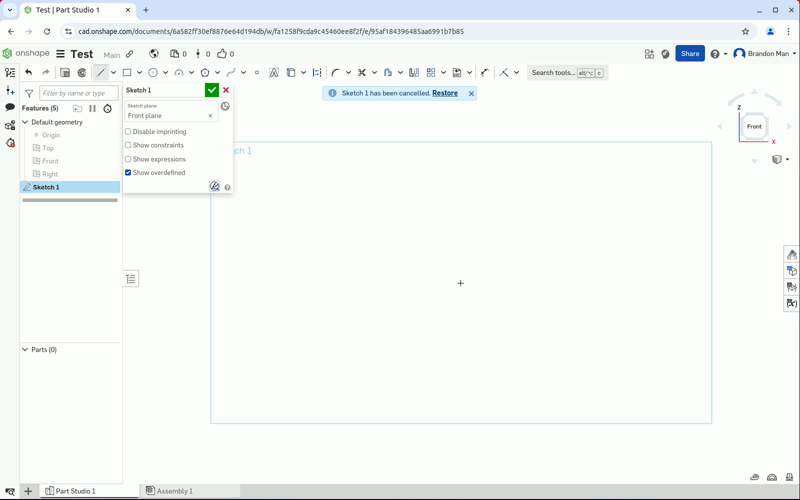
click(460, 282)
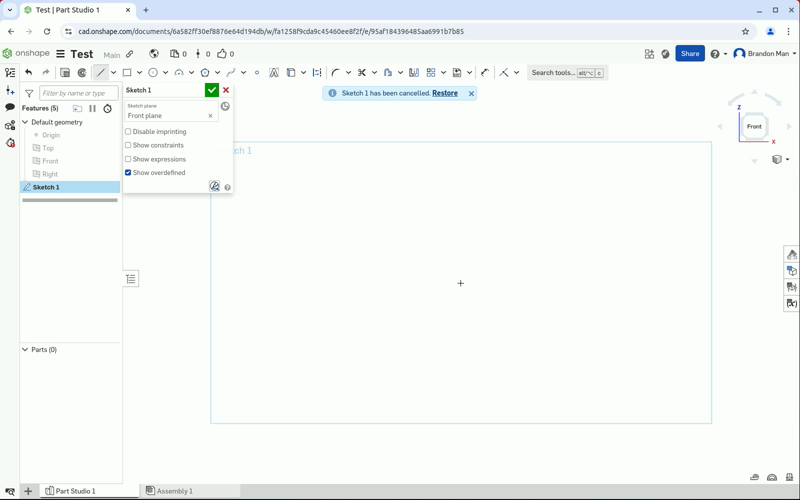
key_up(shift)
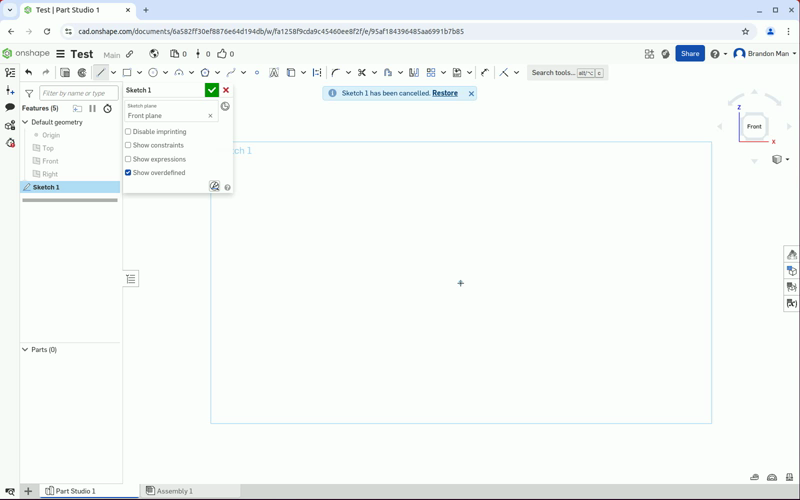
key_down(shift)
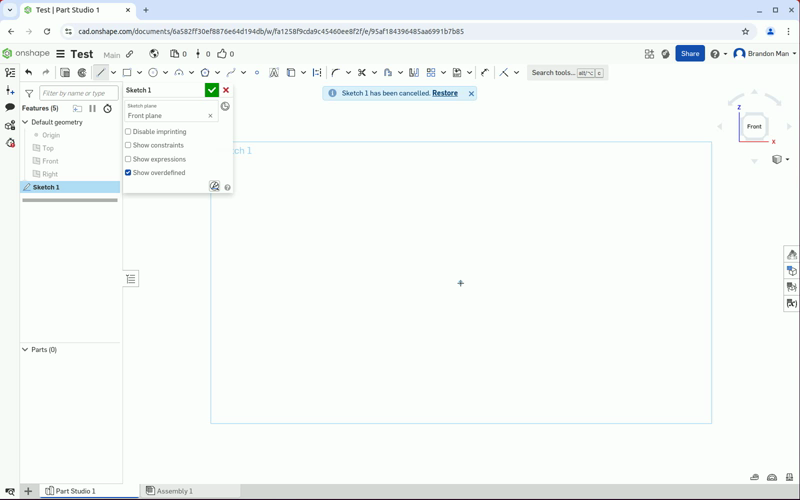
mouse_move(573, 282)
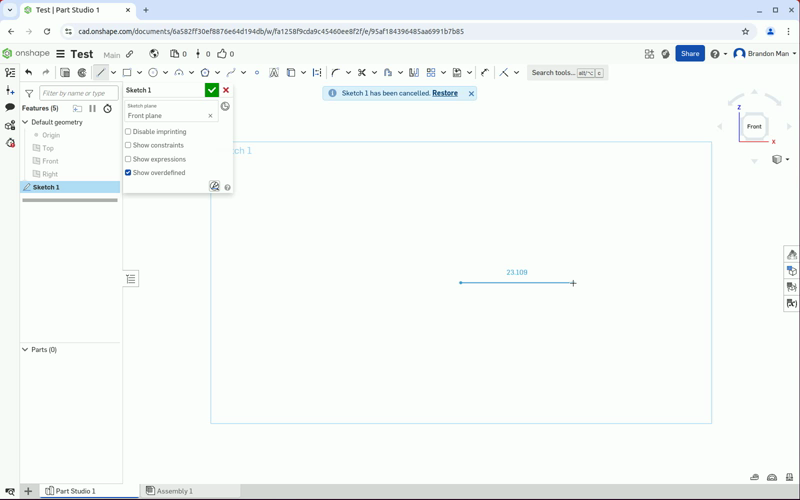
click(573, 282)
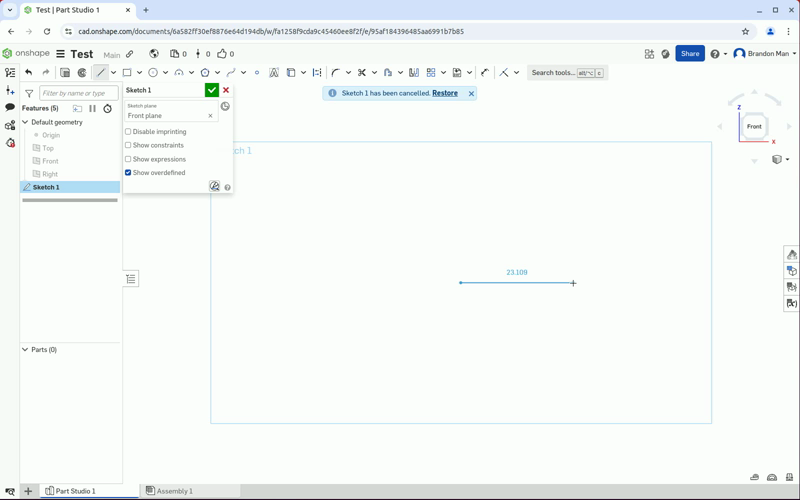
key_up(shift)
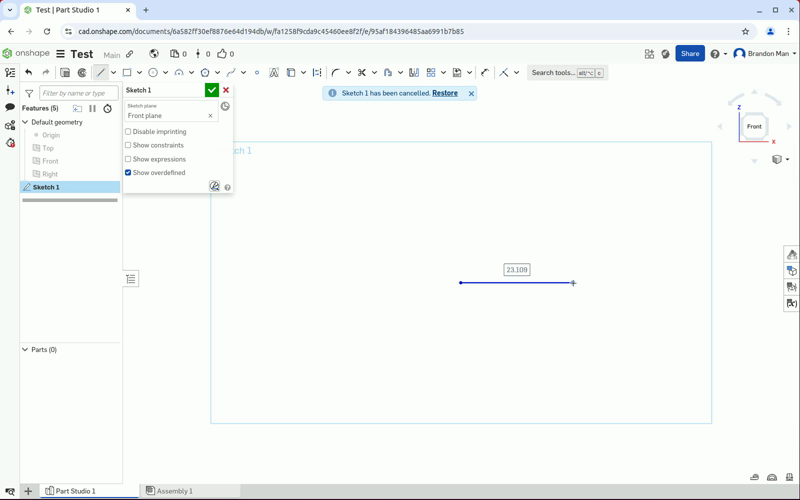
key_down(shift)
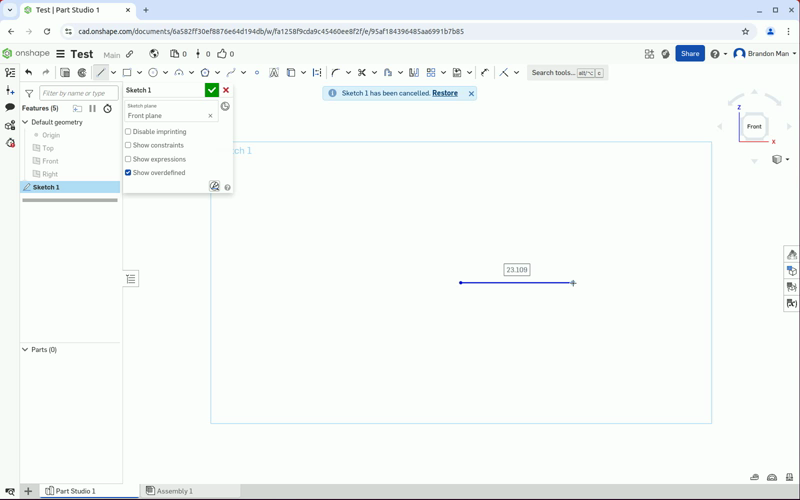
mouse_move(589, 282)
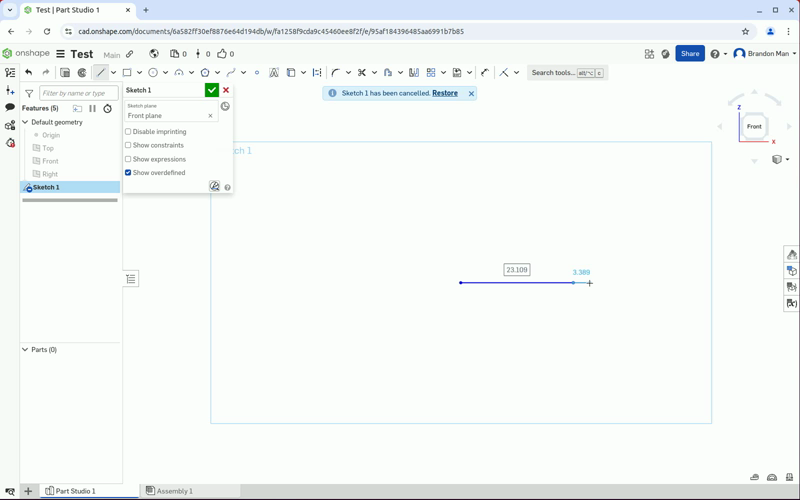
mouse_move(573, 260)
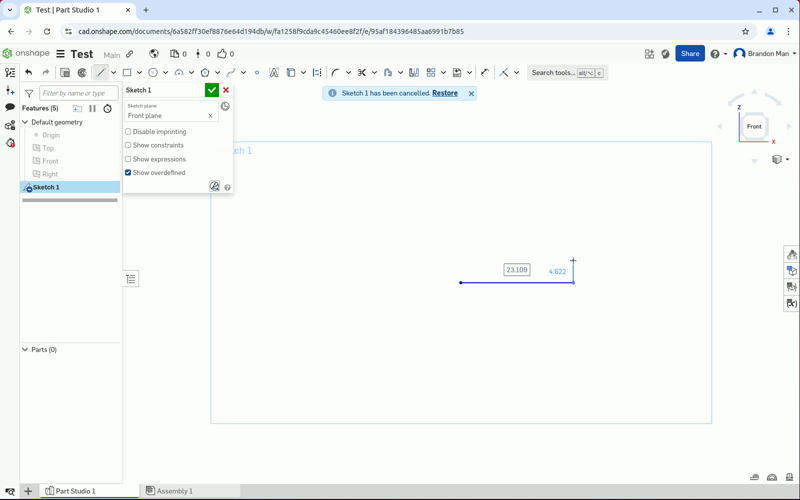
click(573, 260)
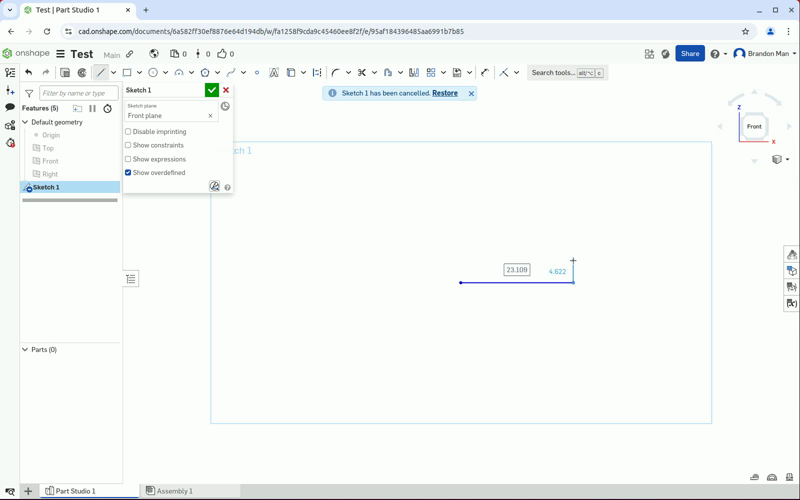
key_up(shift)
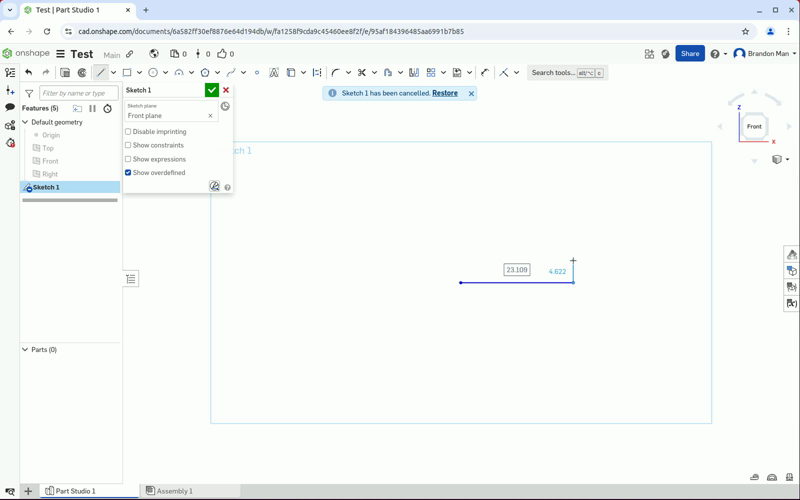
key_down(shift)
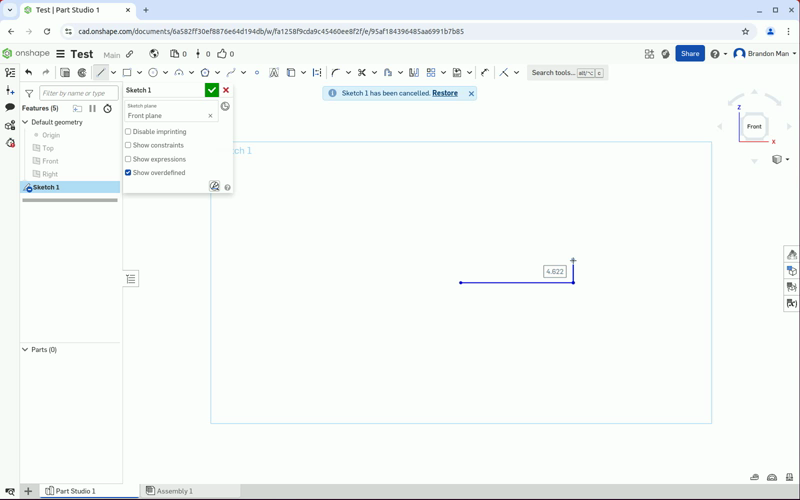
mouse_move(589, 260)
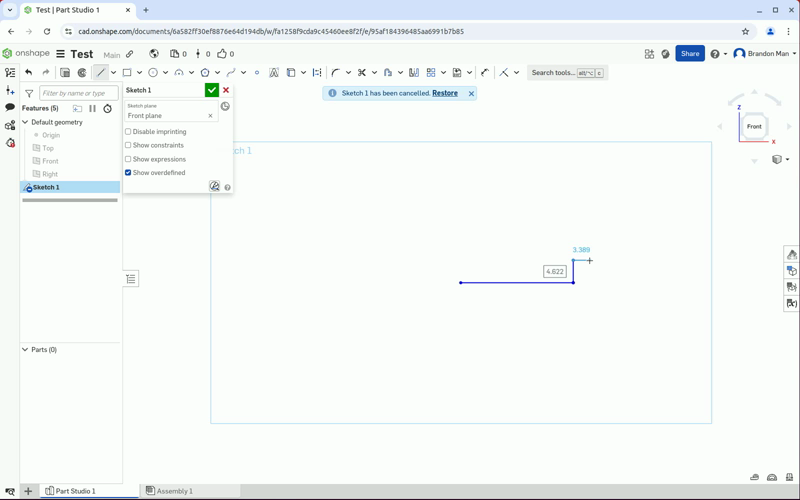
mouse_move(544, 260)
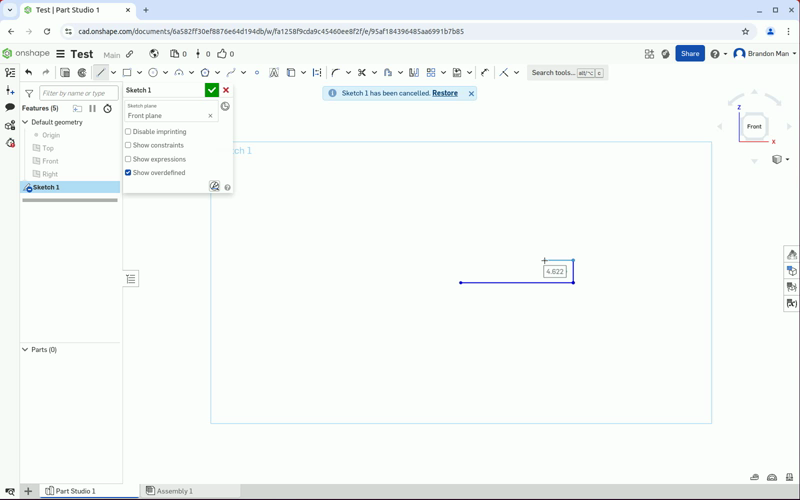
click(544, 260)
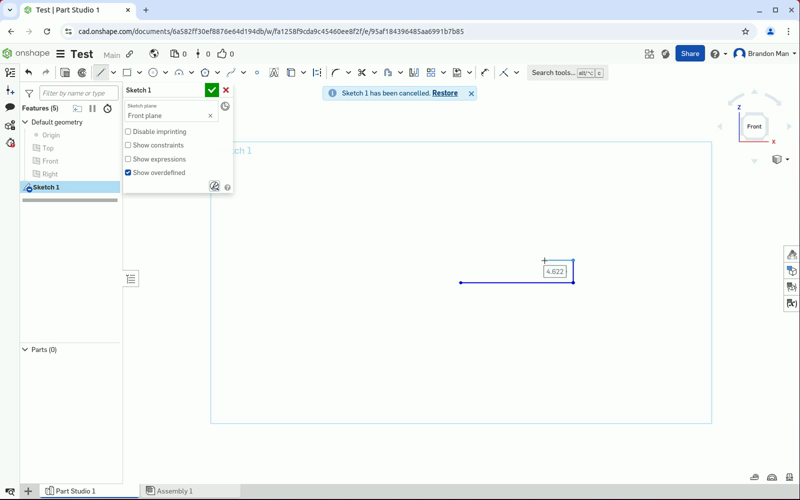
key_up(shift)
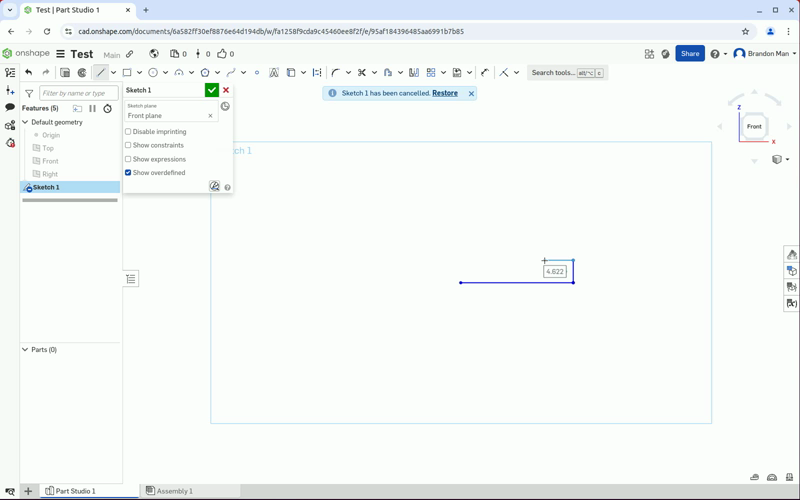
key_down(shift)
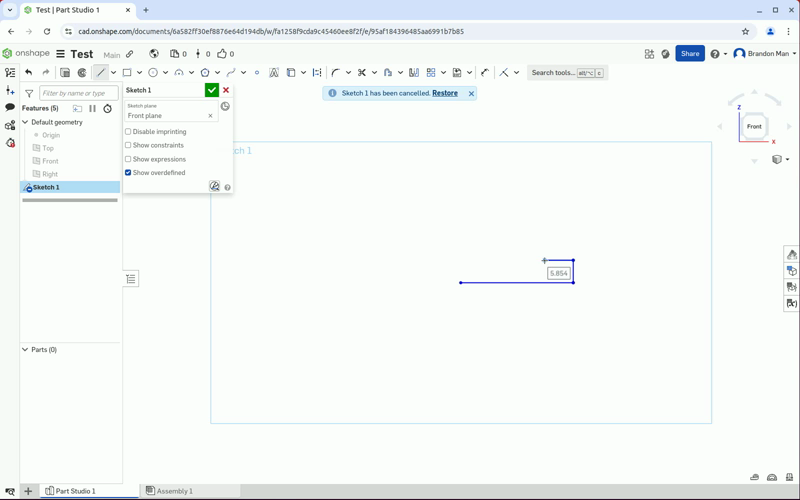
mouse_move(574, 260)
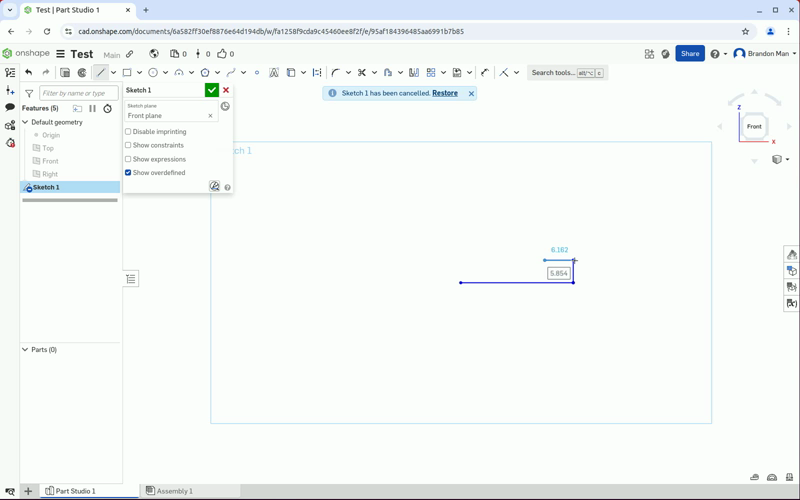
mouse_move(489, 260)
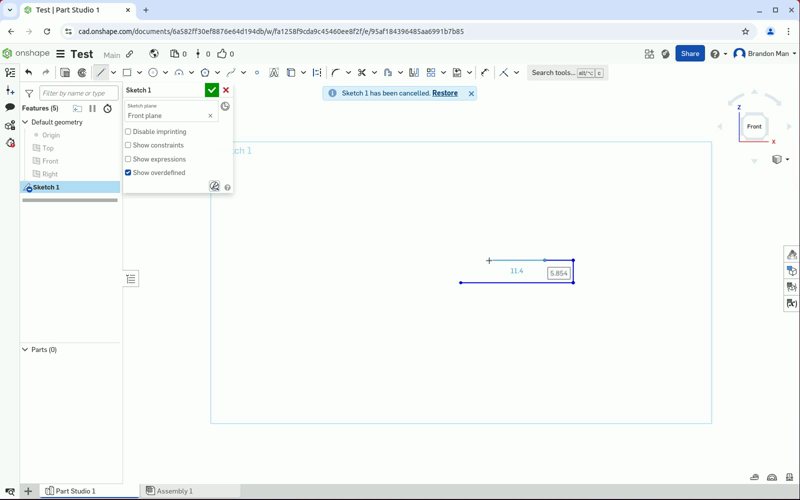
click(489, 260)
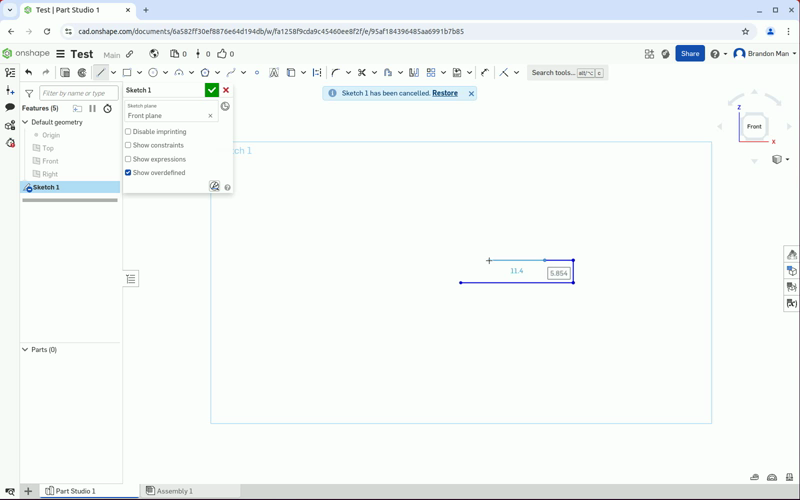
key_up(shift)
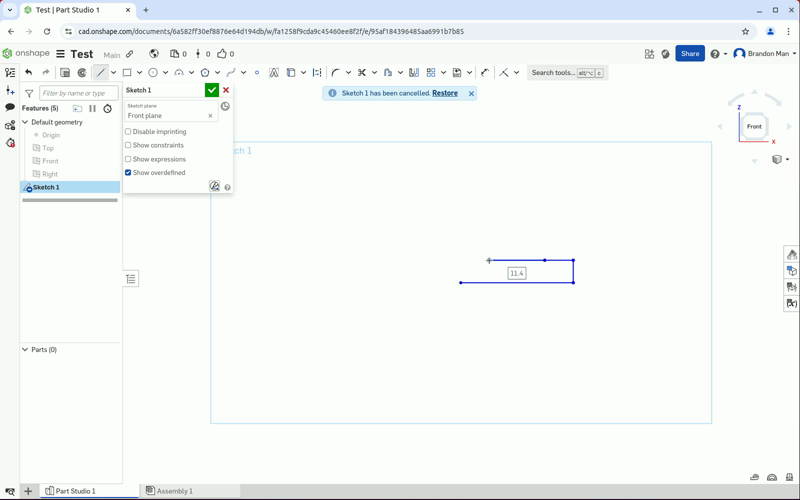
key_down(shift)
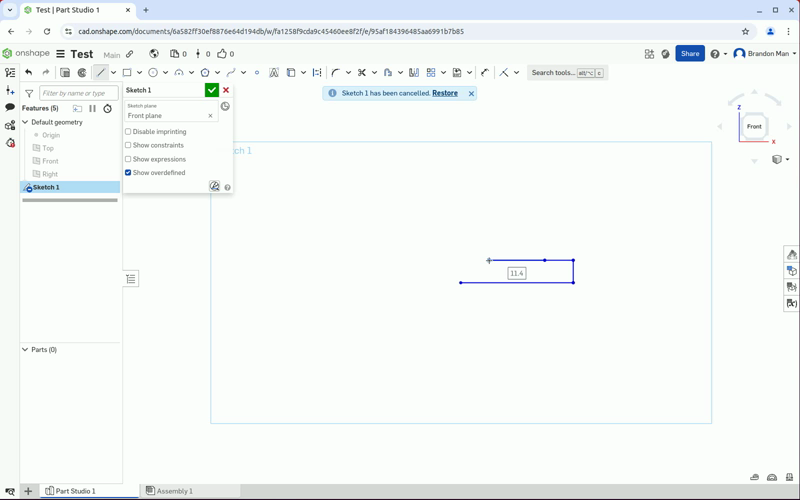
mouse_move(519, 260)
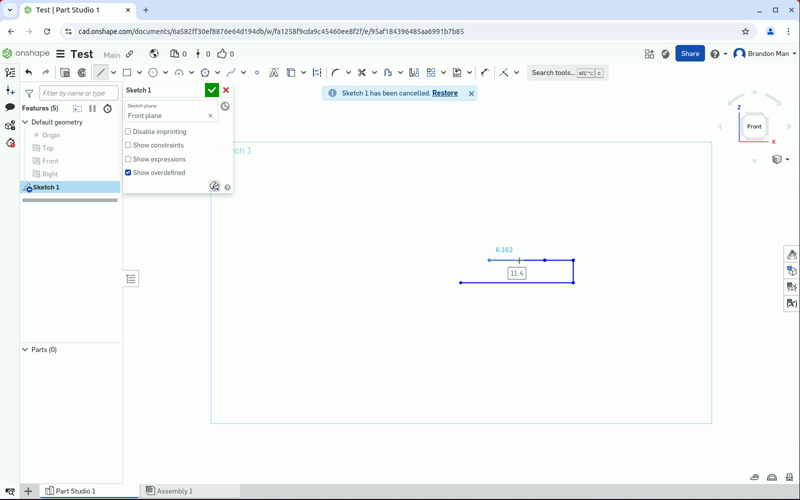
mouse_move(460, 260)
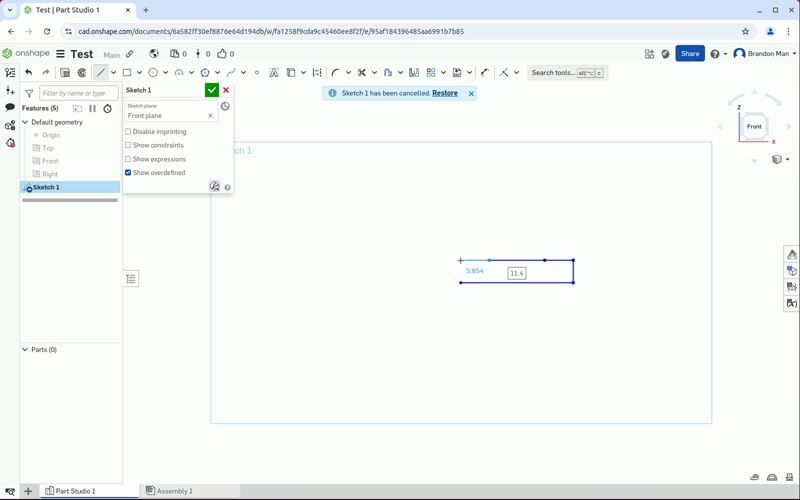
click(460, 260)
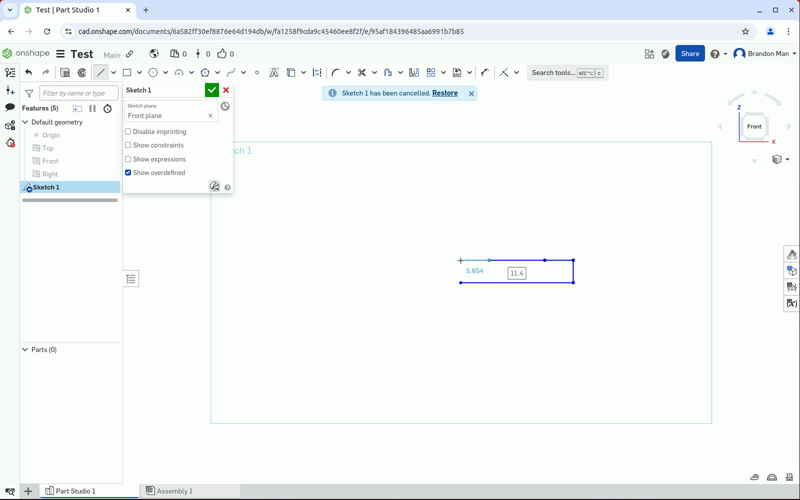
key_up(shift)
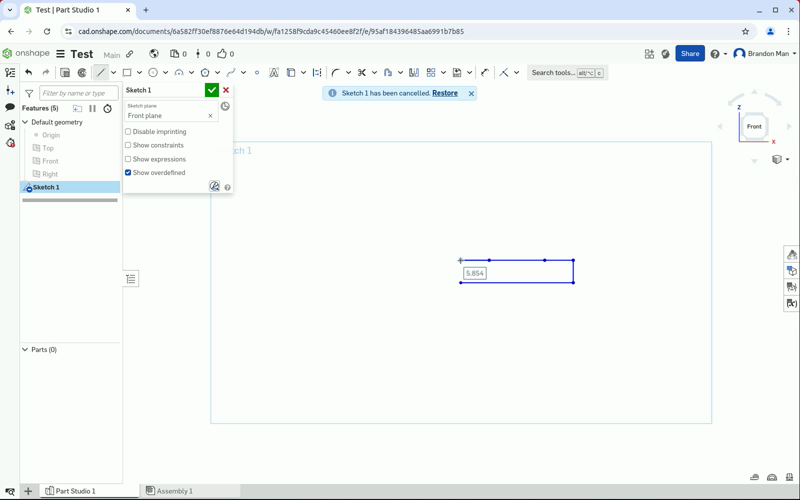
mouse_move(490, 260)
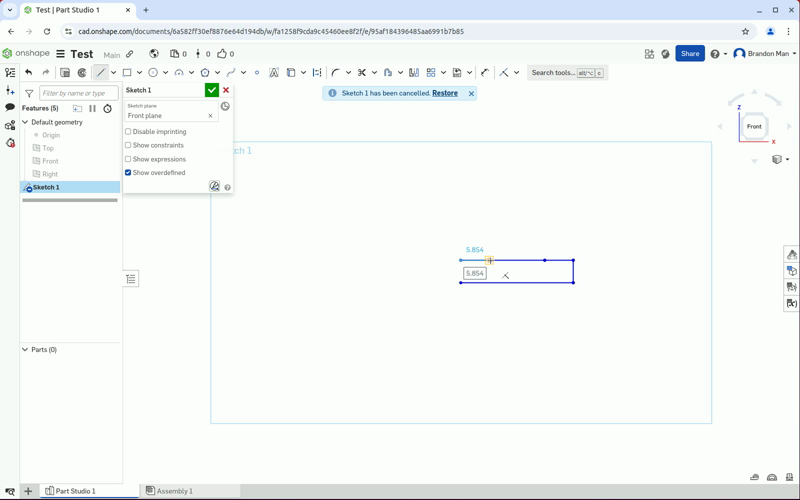
key_down(shift)
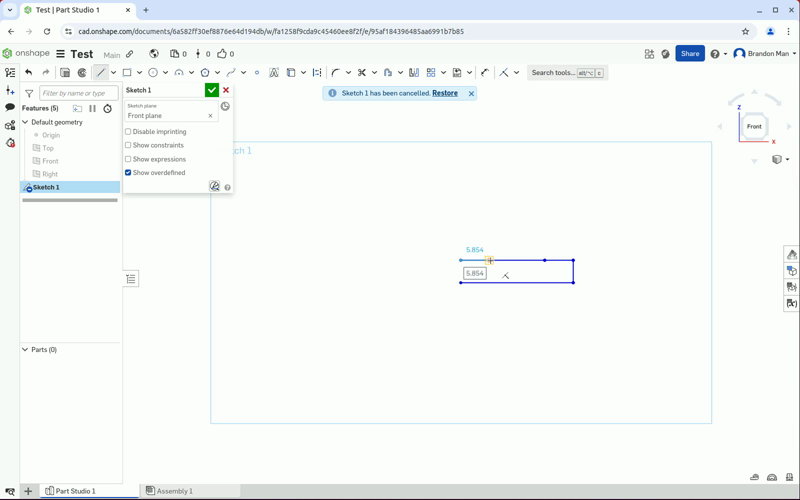
mouse_move(460, 282)
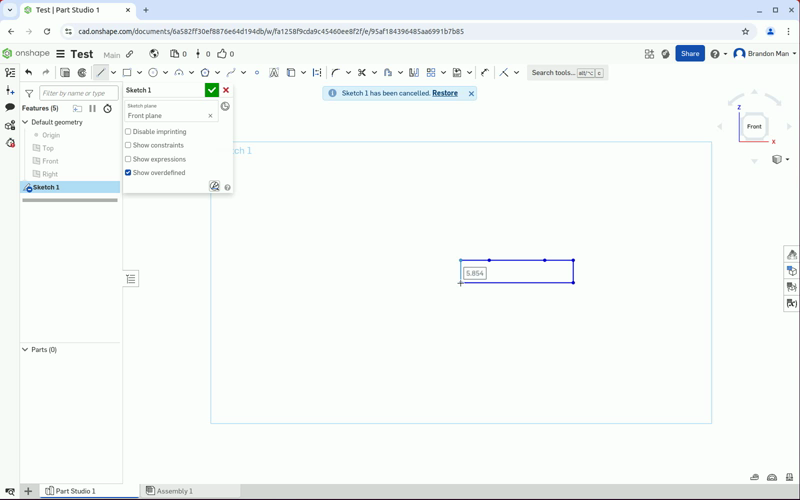
key_up(shift)
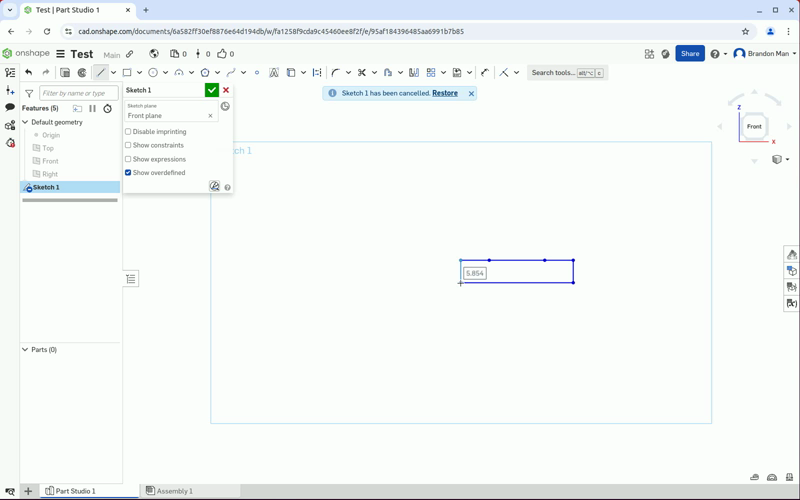
click(460, 282)
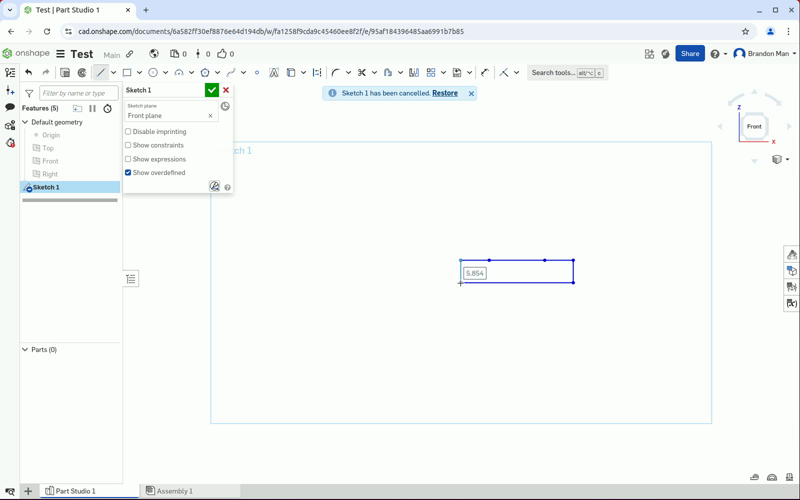
key(esc)
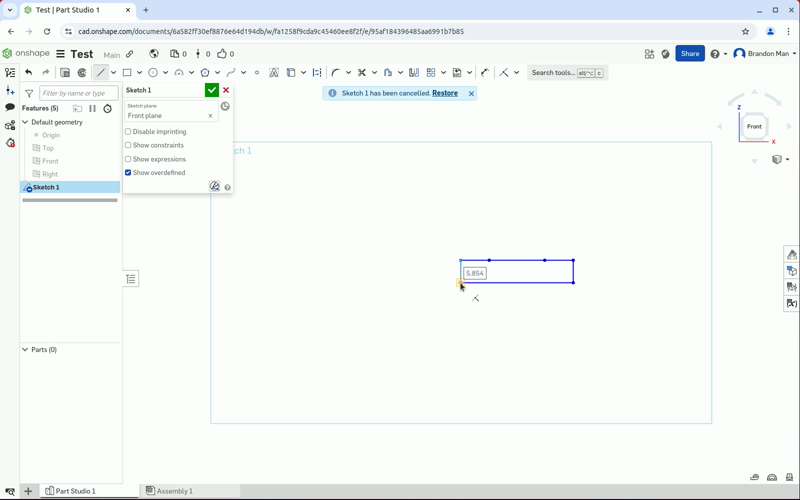
mouse_move(468, 262)
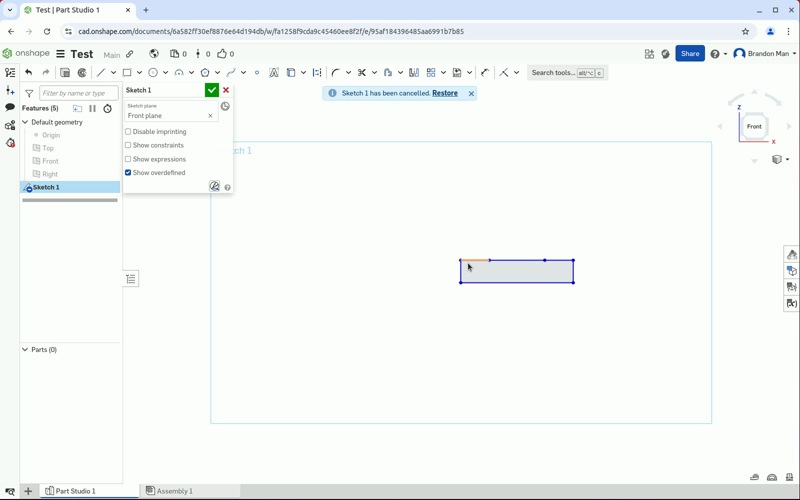
click(468, 262)
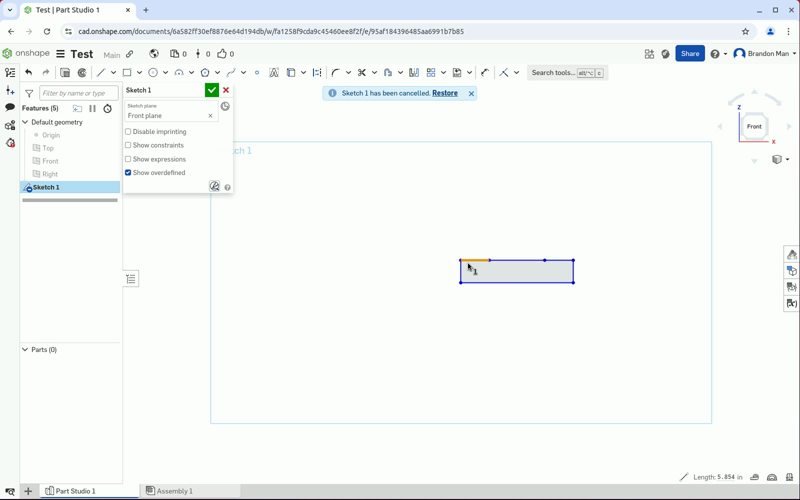
mouse_move(73, 352)
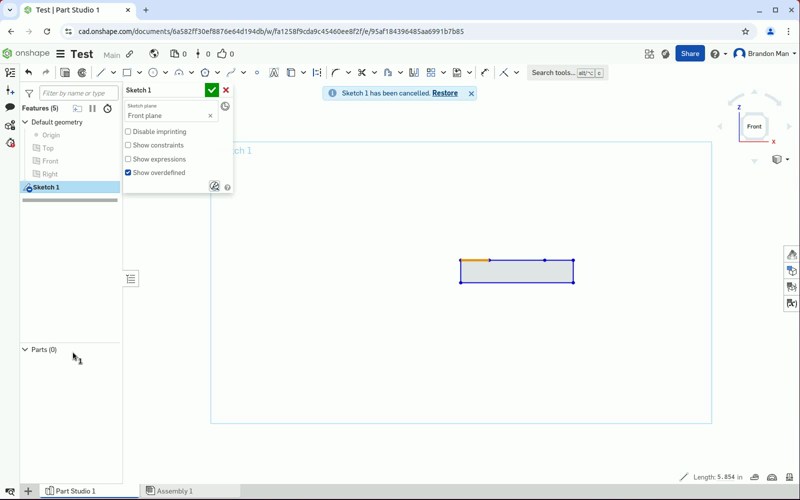
key(shift+y)
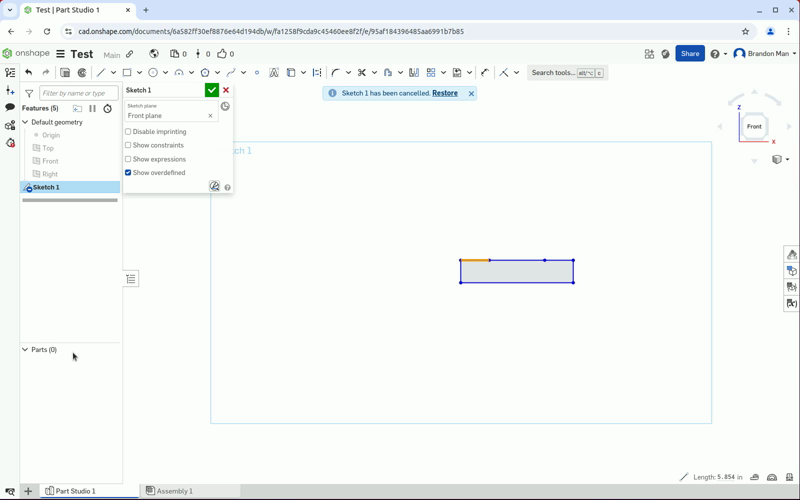
key(shift+e)
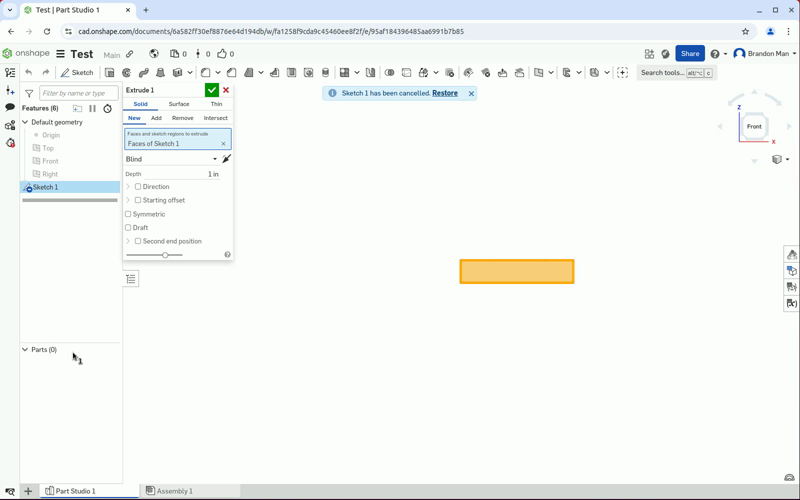
mouse_move(143, 106)
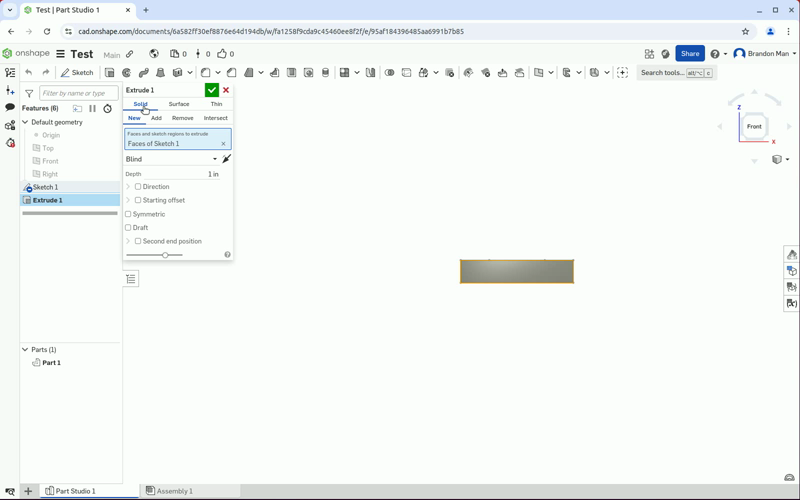
click(143, 106)
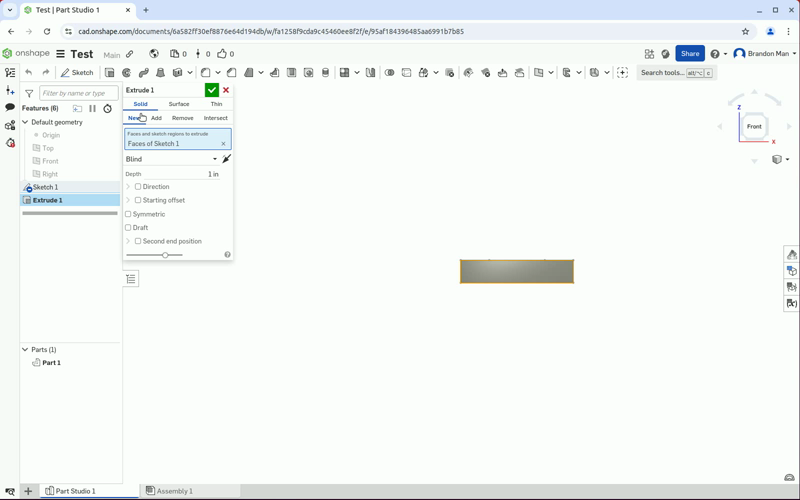
mouse_move(137, 120)
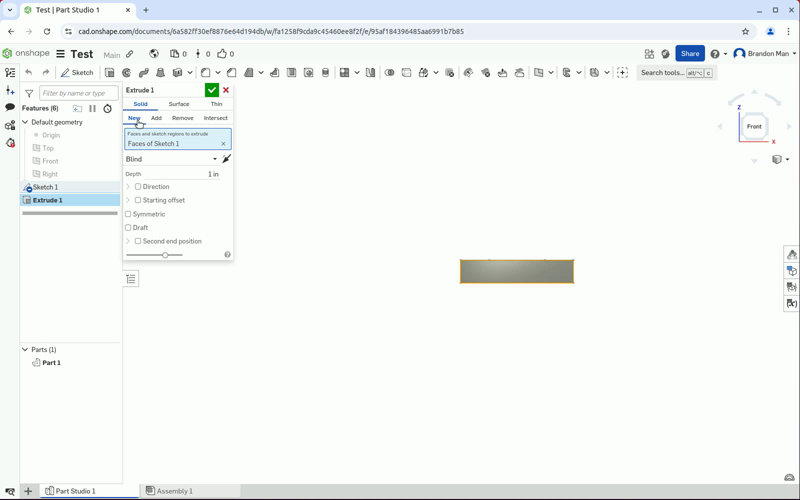
click(137, 120)
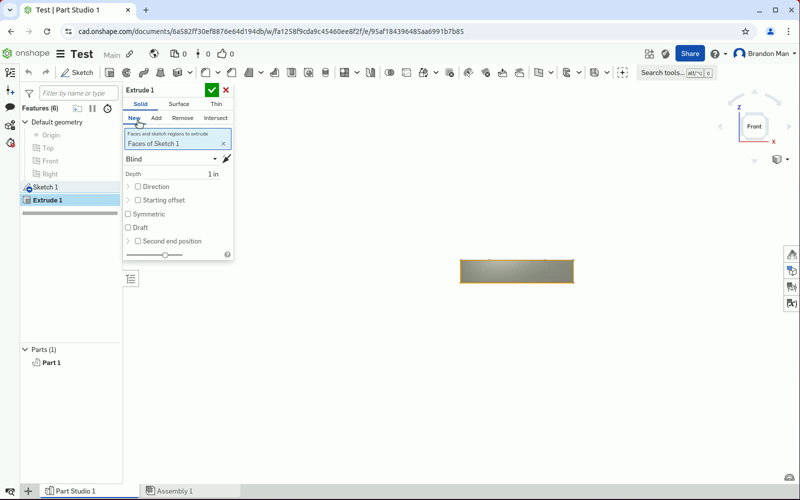
key(tab, 4)
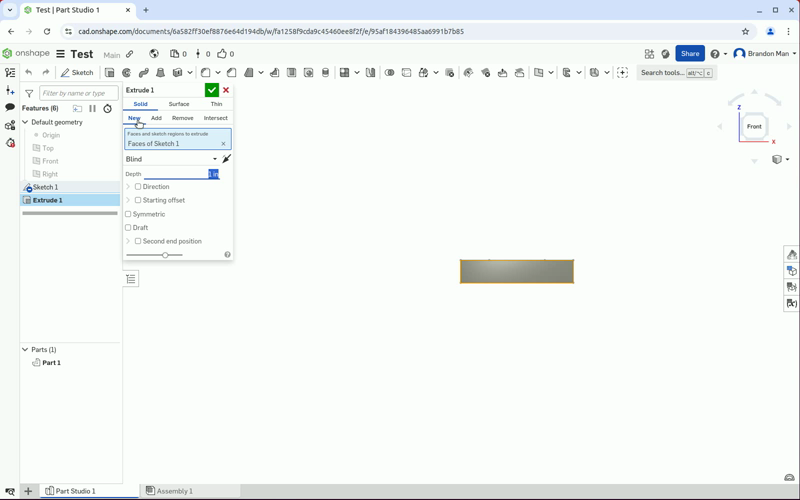
text(9.147)
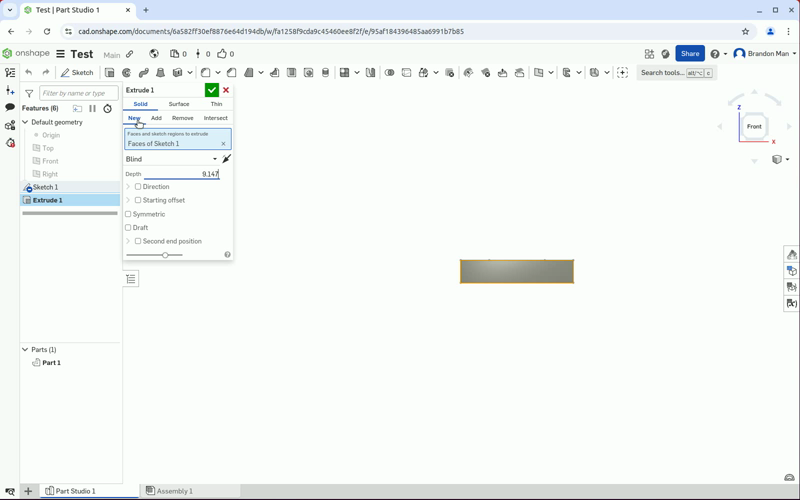
key(enter)
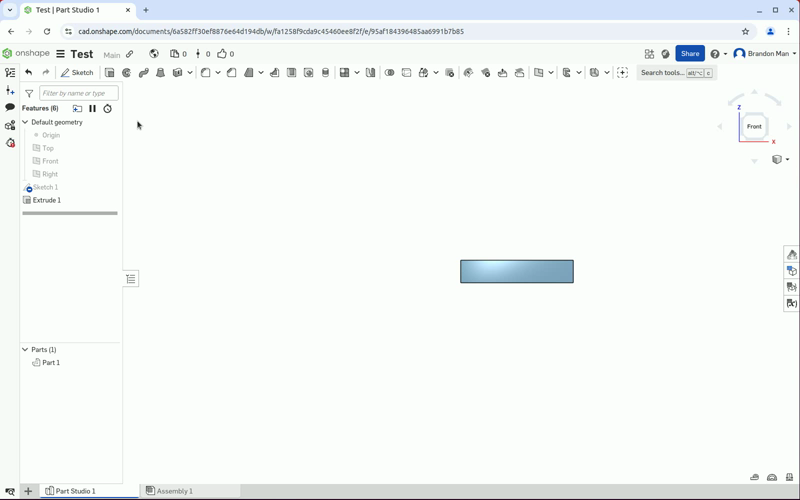
key(shift+h)
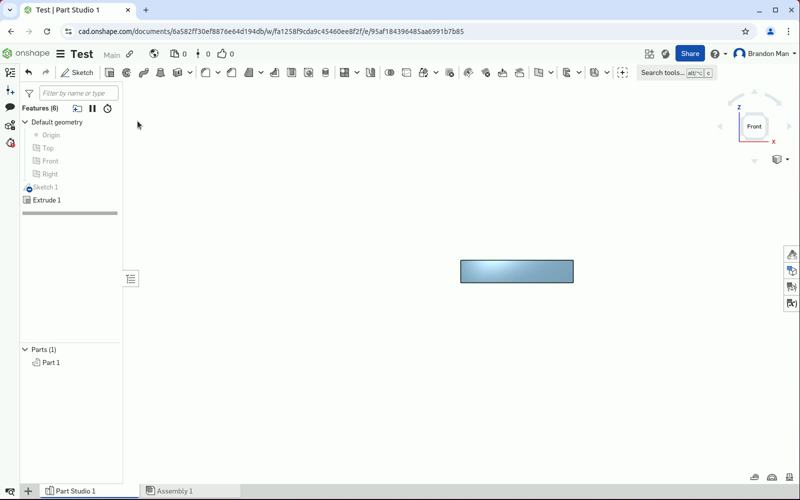
key(shift+h)
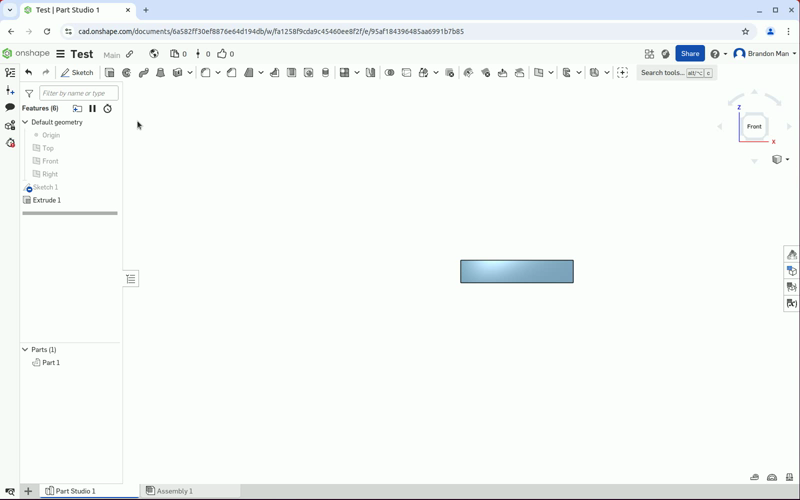
mouse_move(73, 189)
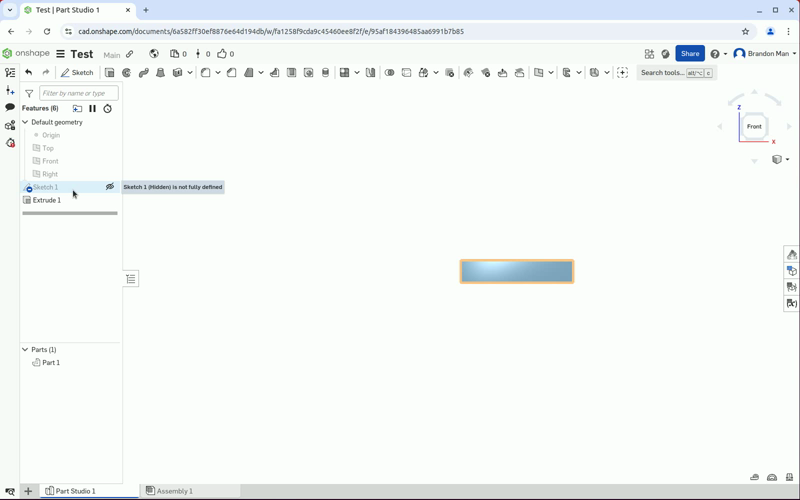
click(73, 189)
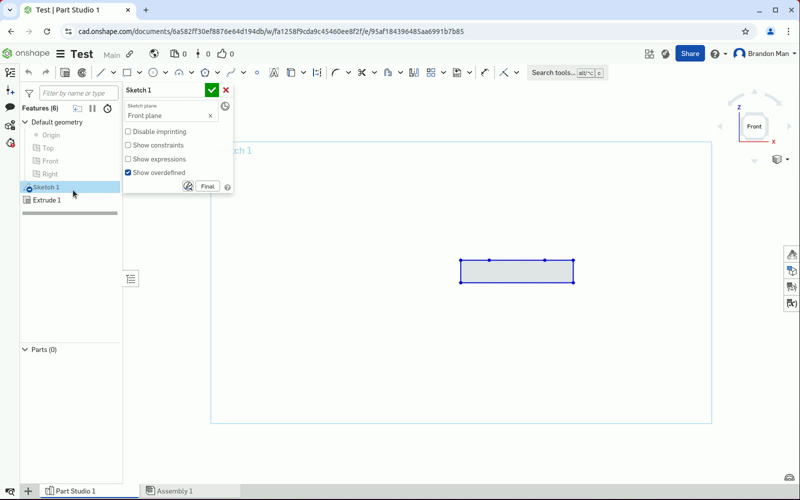
mouse_move(229, 92)
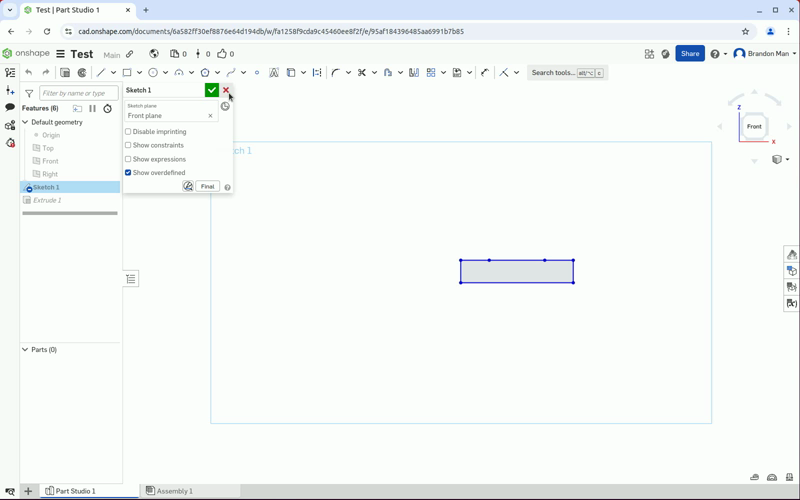
click(229, 92)
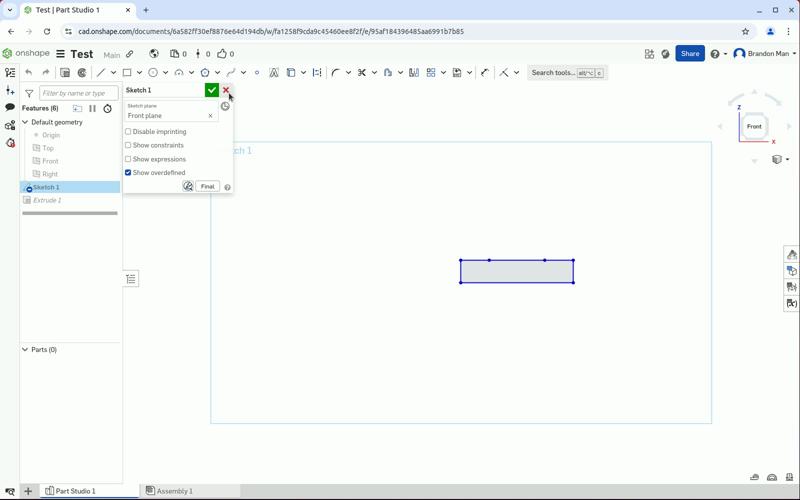
key(shift+s)
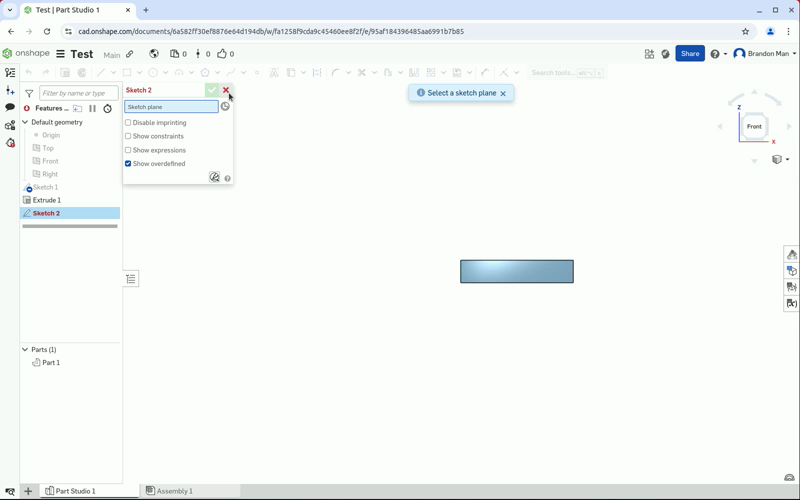
mouse_move(73, 163)
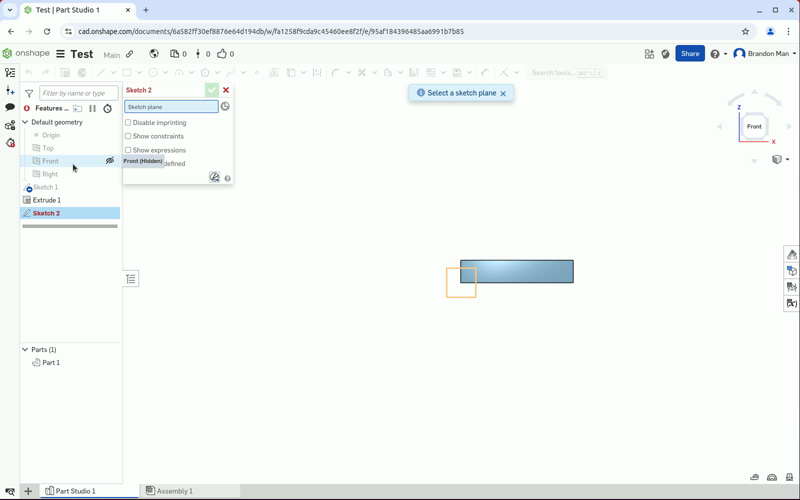
click(73, 163)
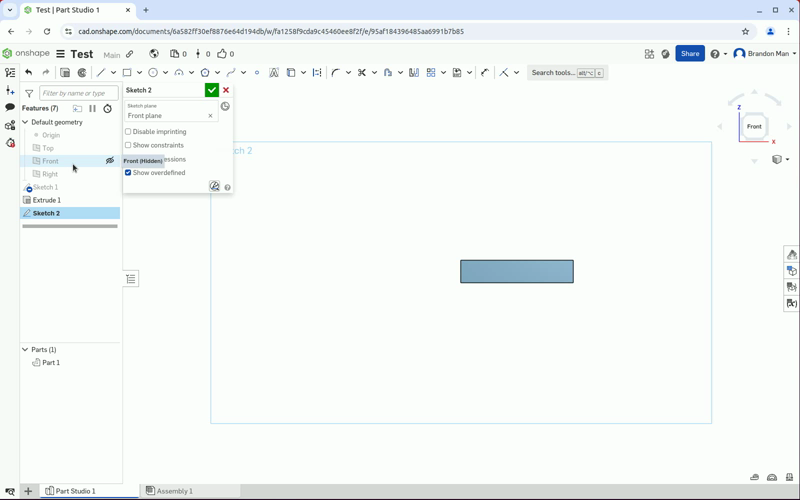
mouse_move(73, 352)
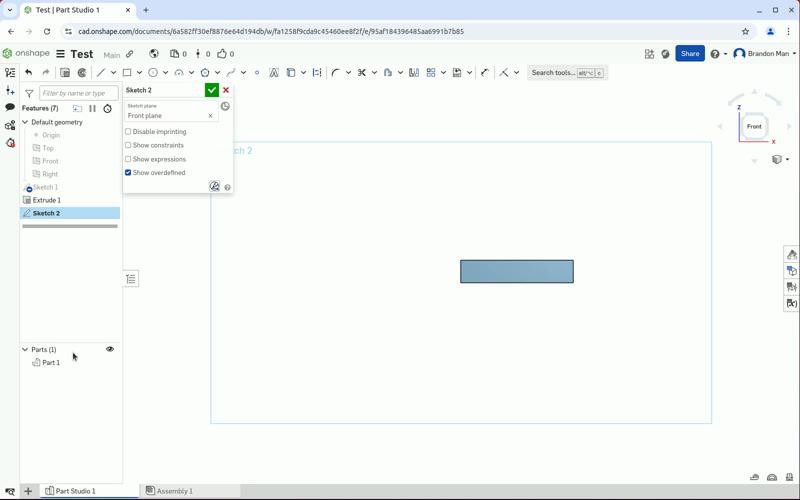
key(y)
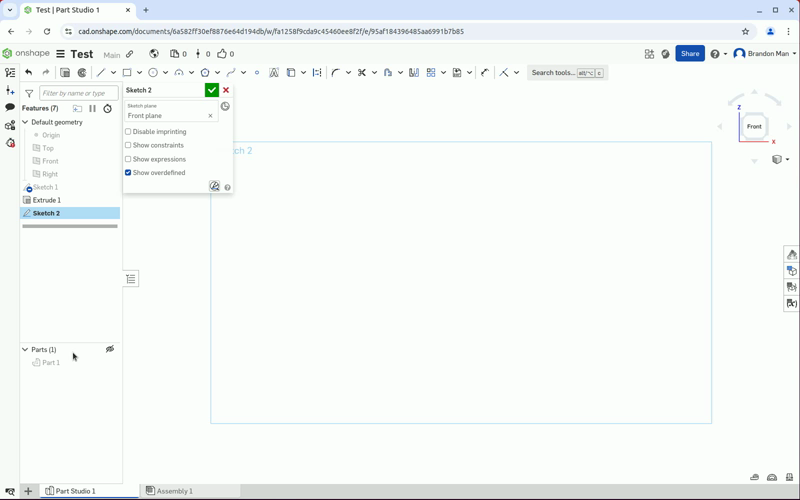
key(l)
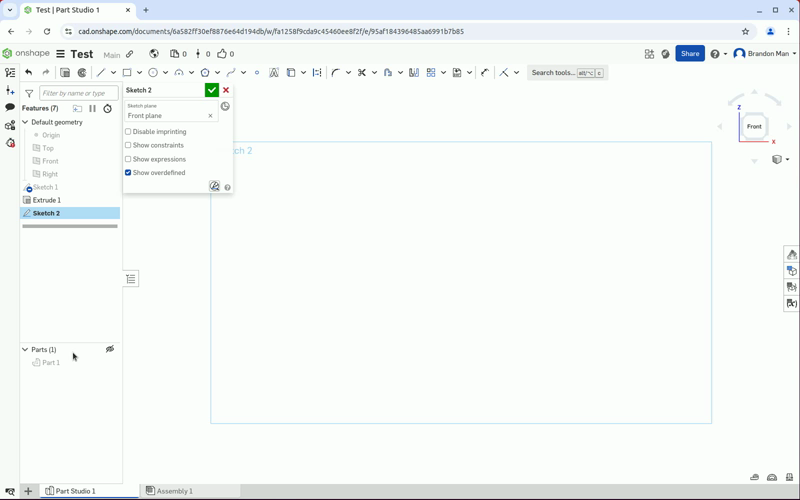
key_down(shift)
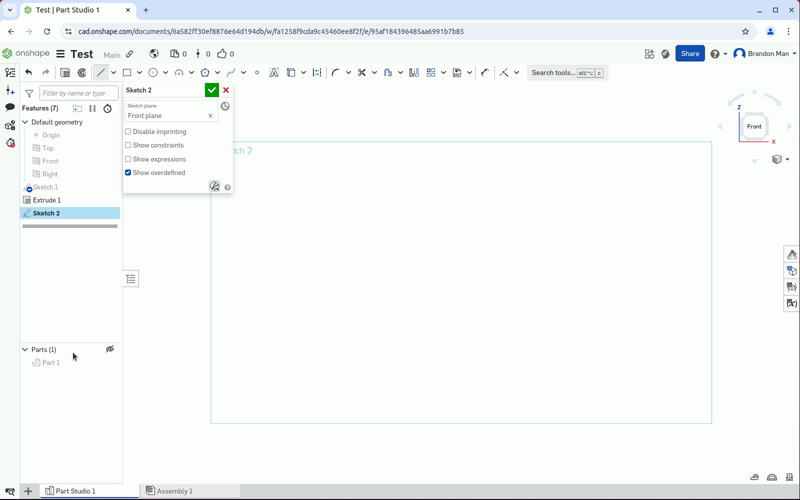
mouse_move(489, 260)
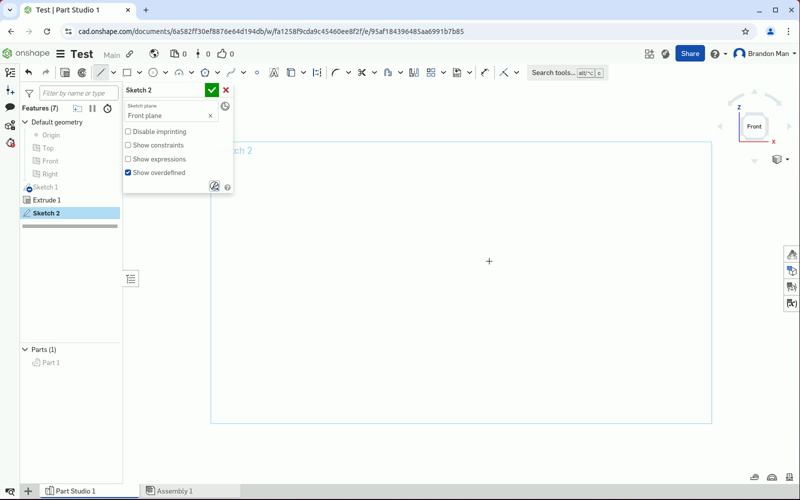
click(489, 260)
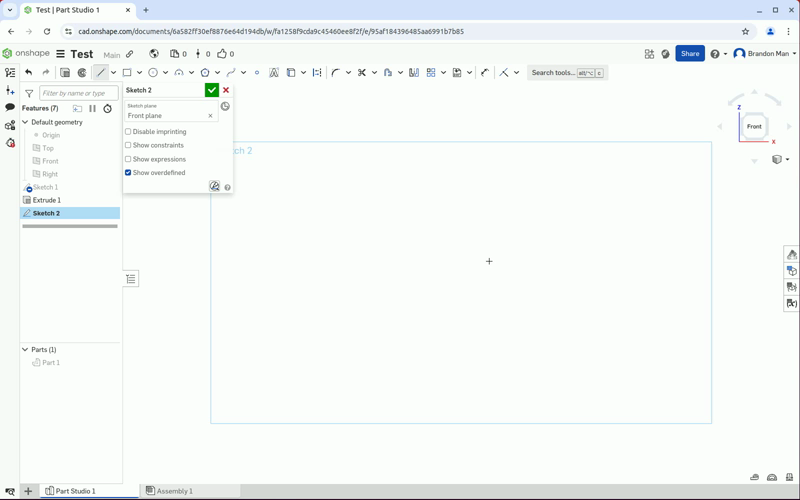
key_up(shift)
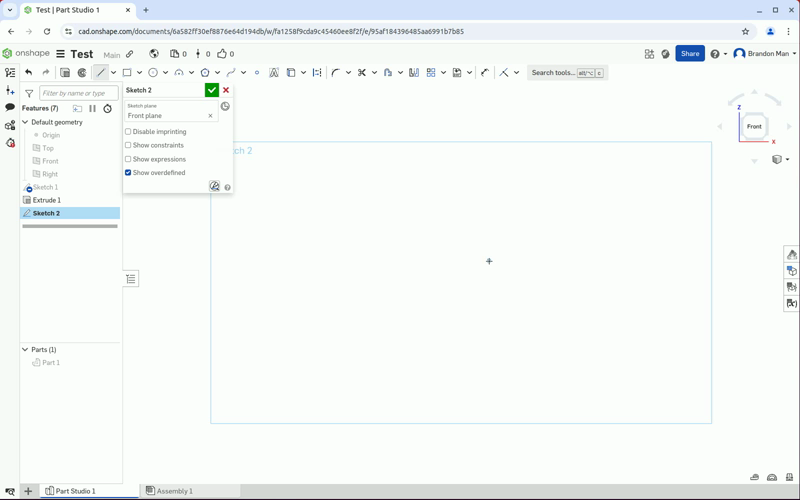
key_down(shift)
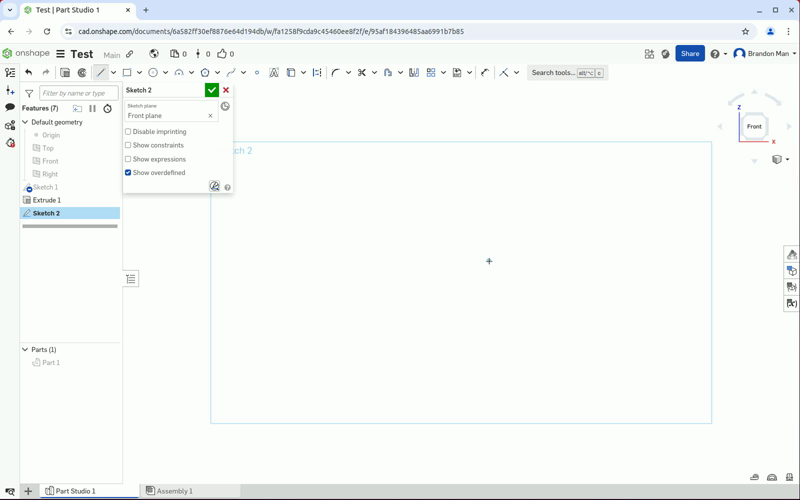
mouse_move(519, 260)
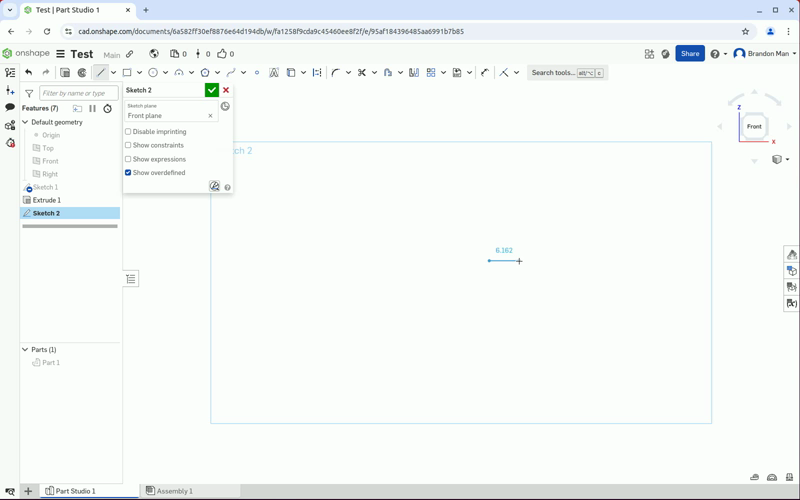
mouse_move(545, 260)
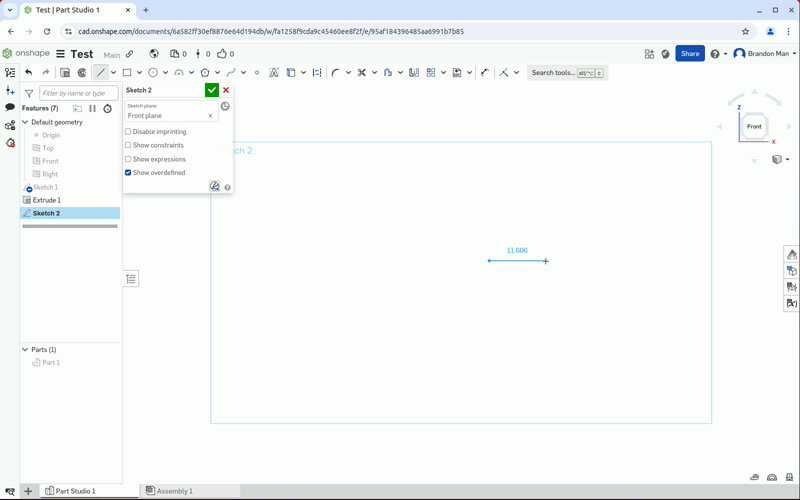
click(545, 260)
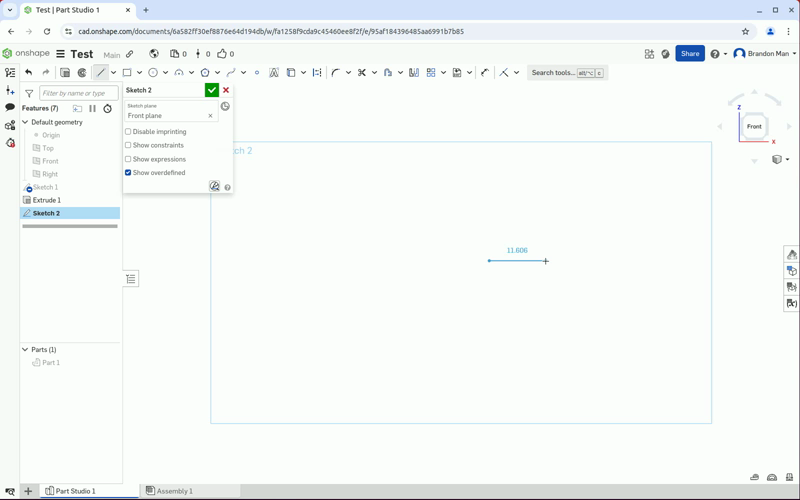
key_up(shift)
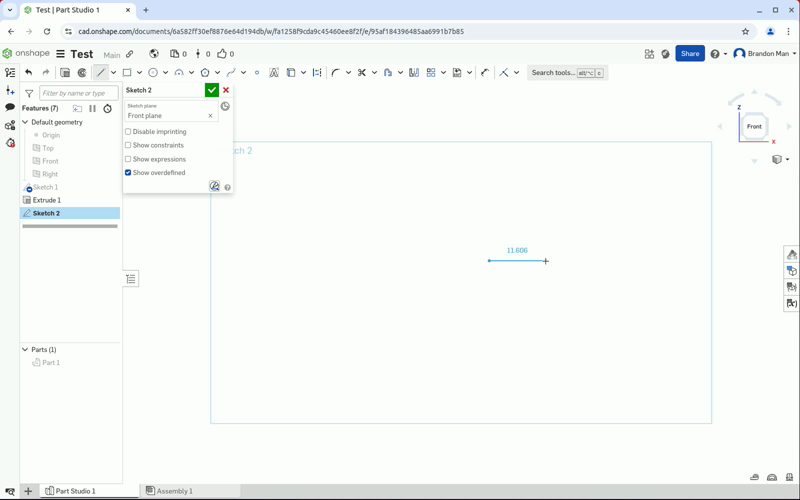
key_down(shift)
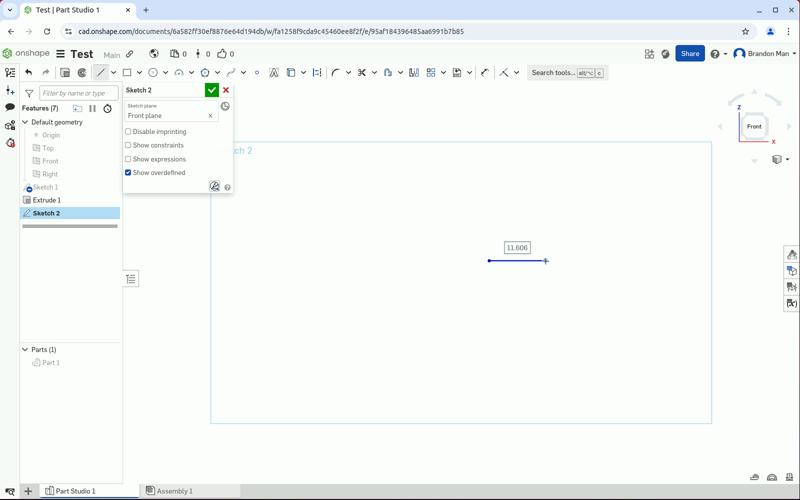
mouse_move(575, 260)
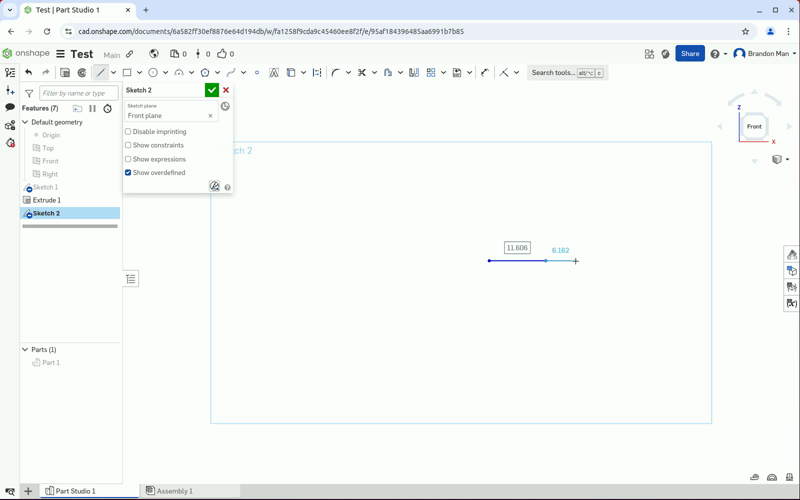
mouse_move(545, 237)
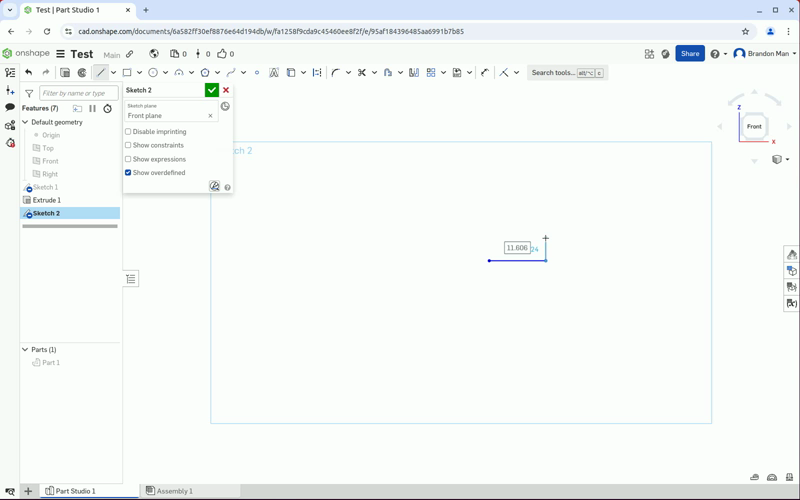
click(545, 237)
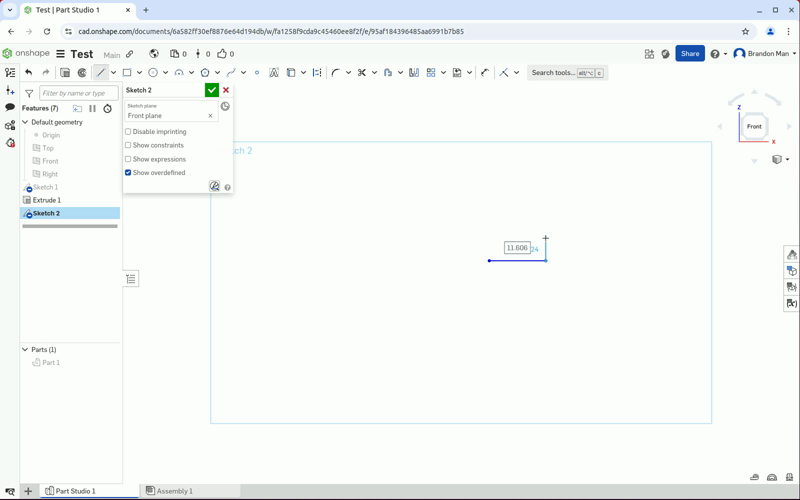
key_up(shift)
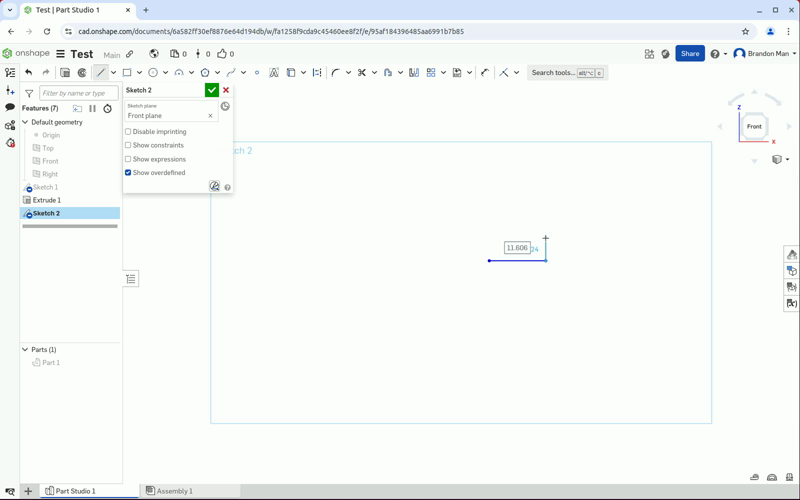
key_down(shift)
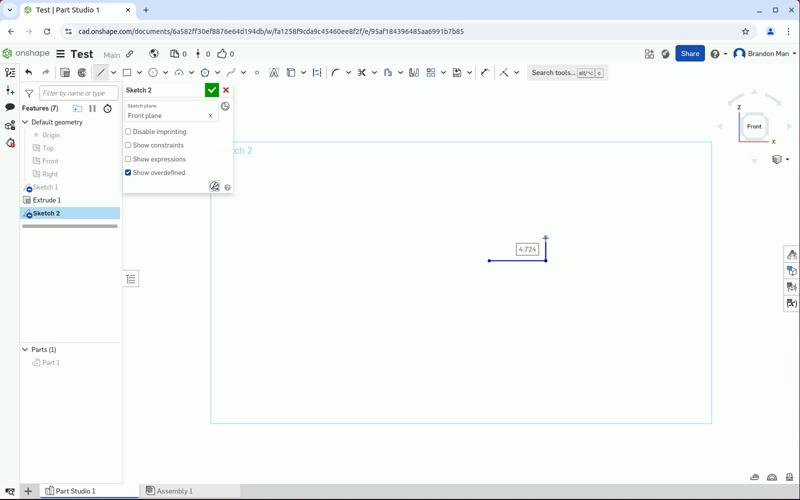
mouse_move(575, 237)
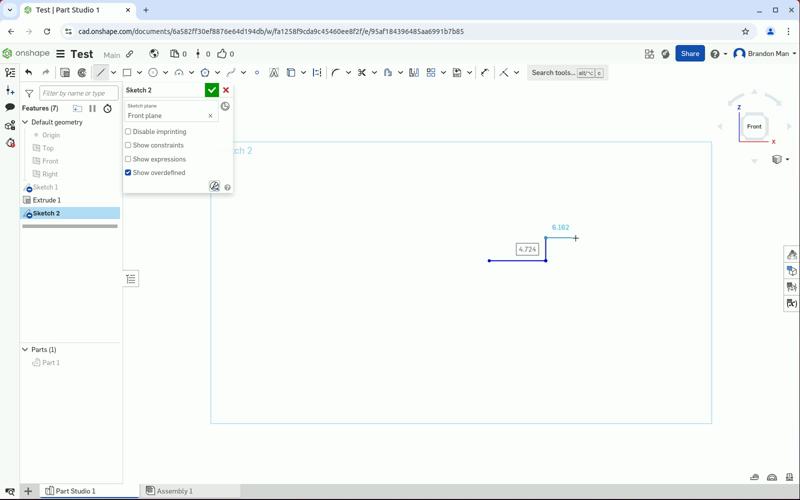
mouse_move(489, 237)
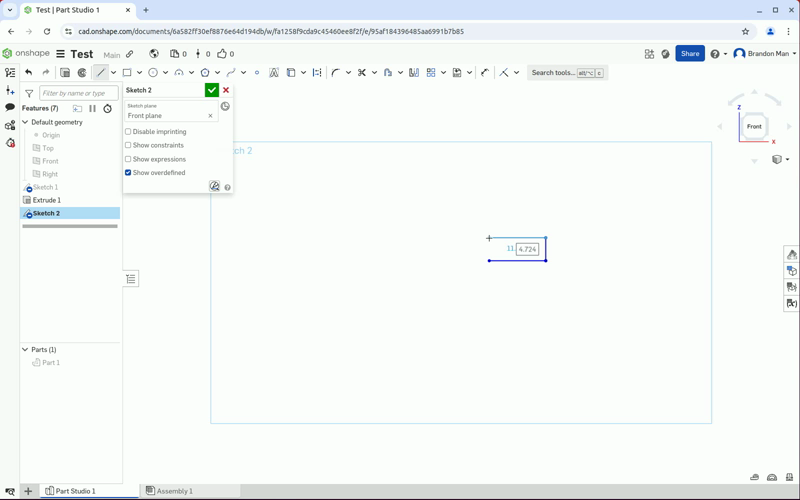
click(489, 237)
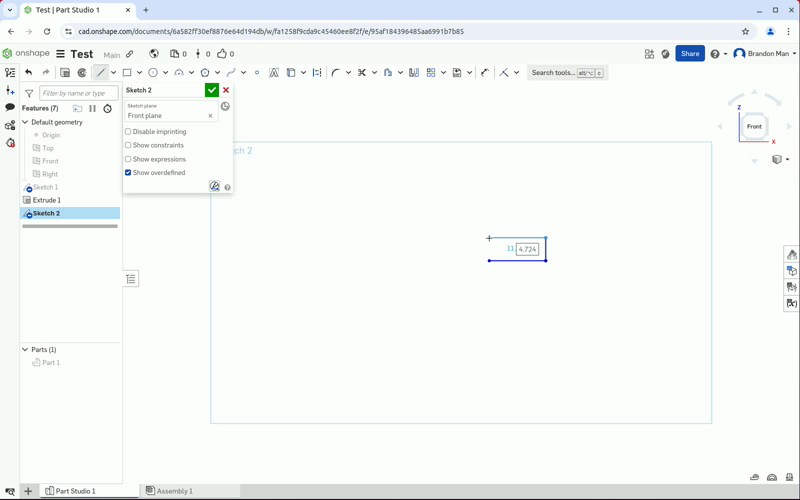
key_up(shift)
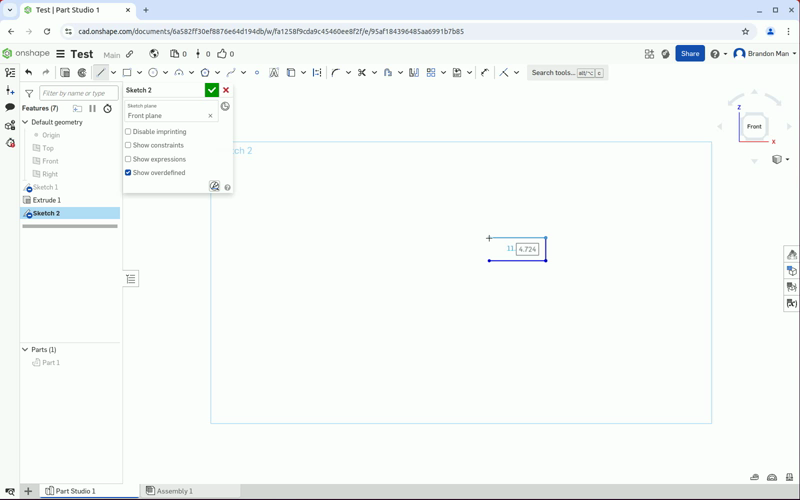
mouse_move(519, 237)
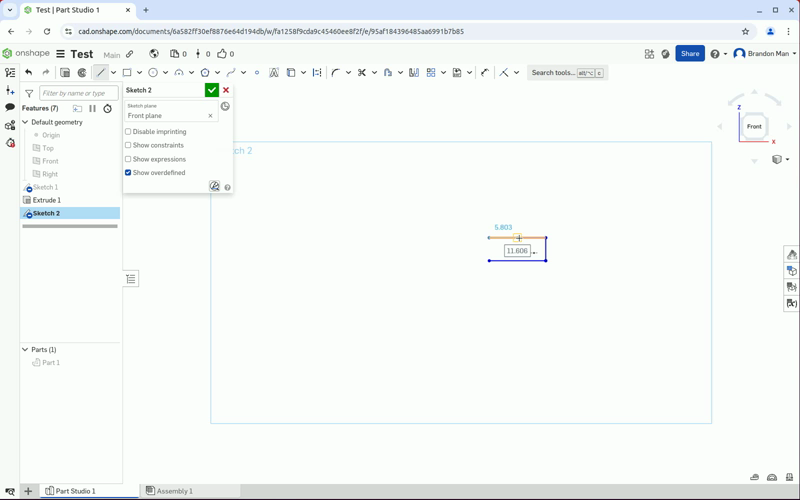
key_down(shift)
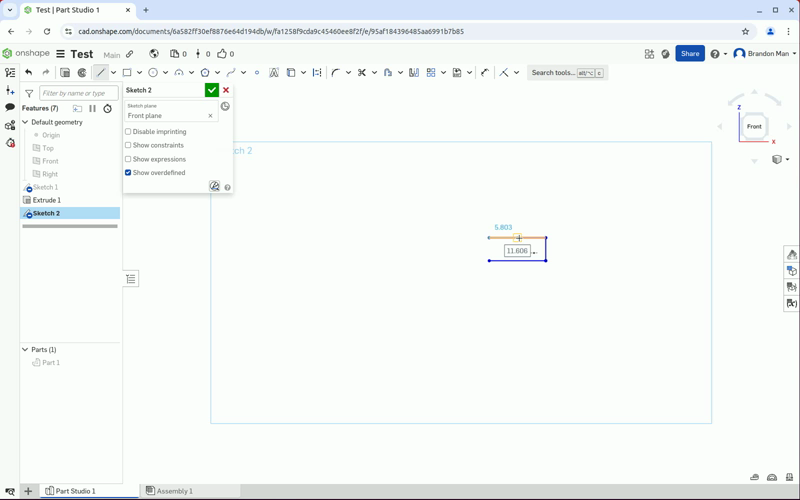
mouse_move(489, 260)
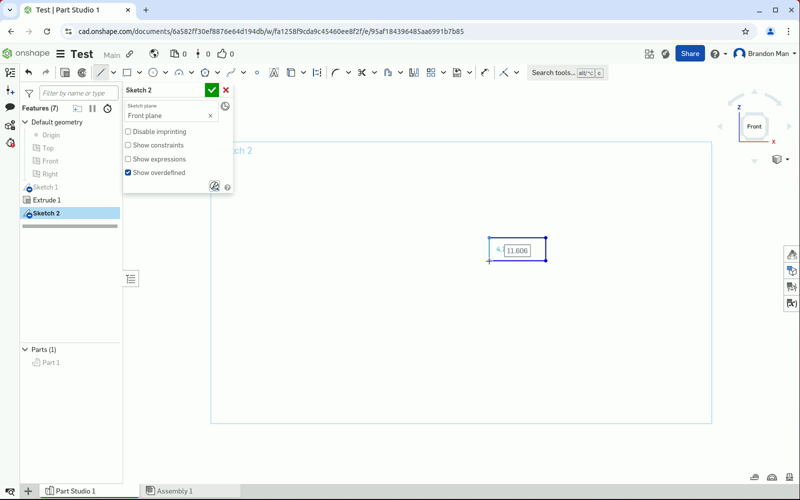
key_up(shift)
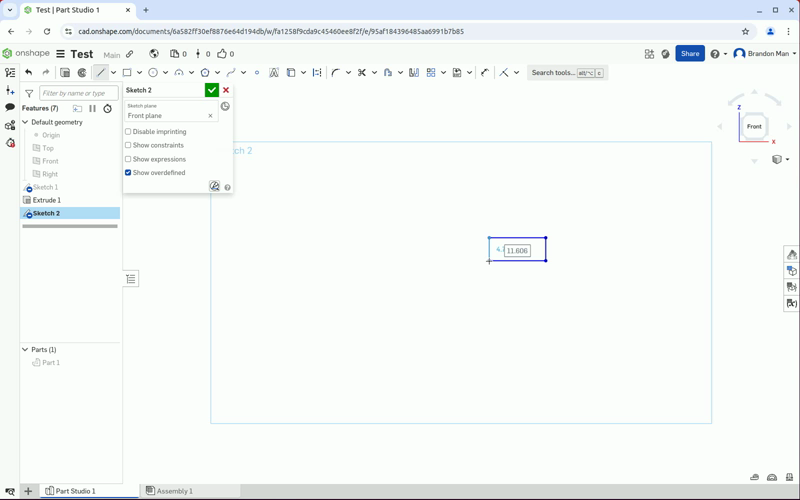
click(489, 260)
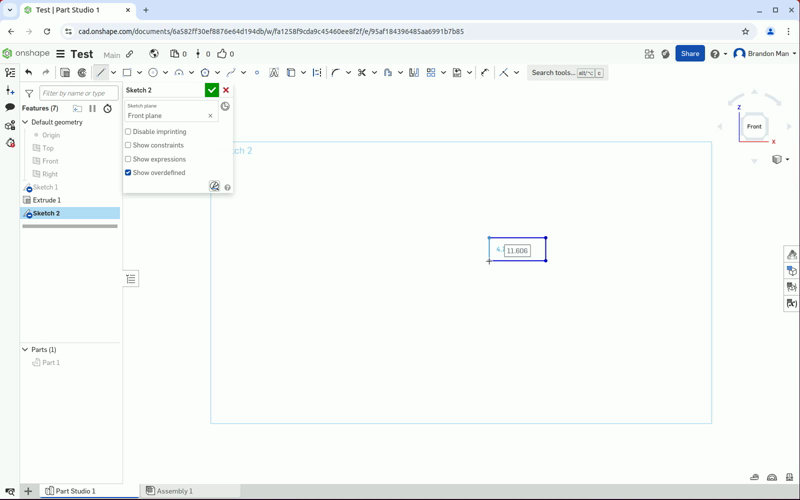
key(esc)
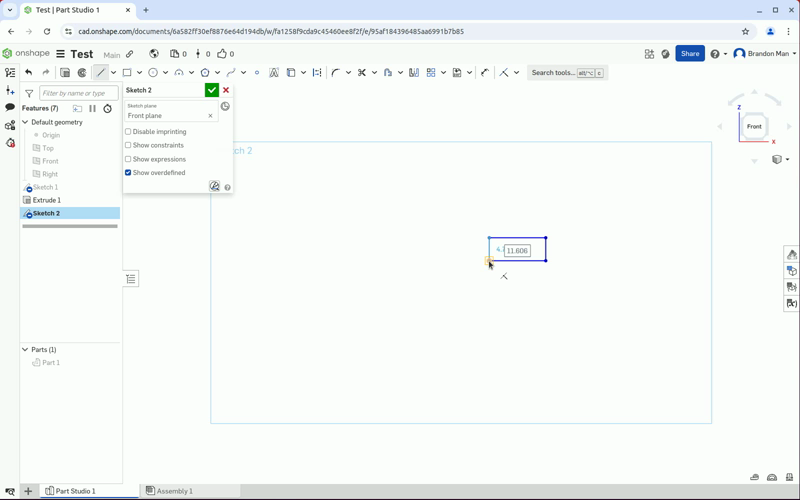
mouse_move(511, 250)
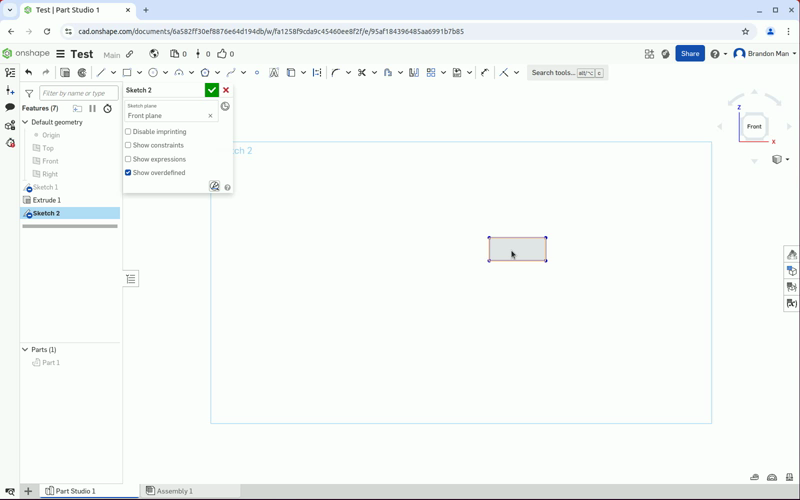
scroll(6)
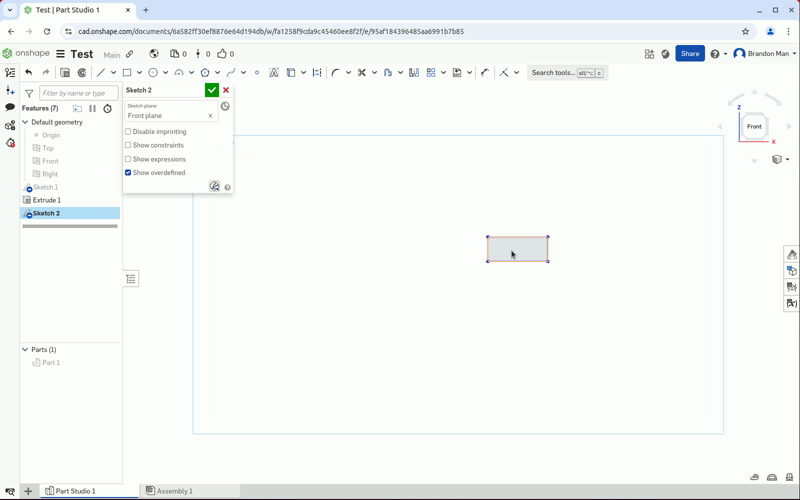
scroll(6)
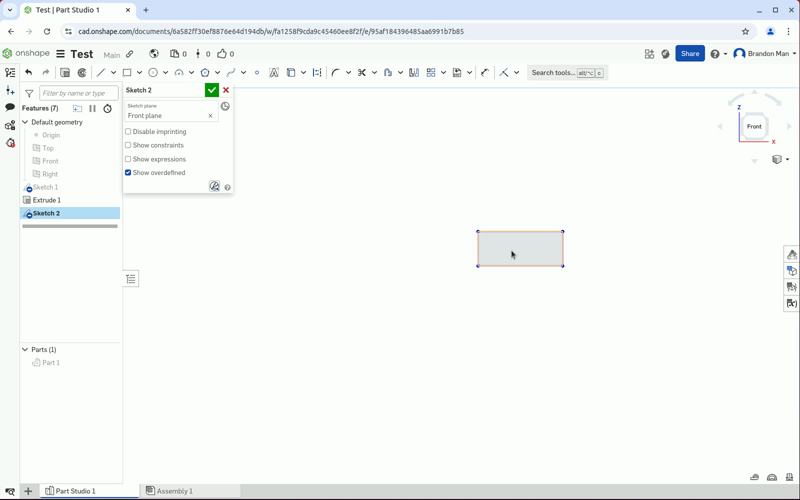
scroll(6)
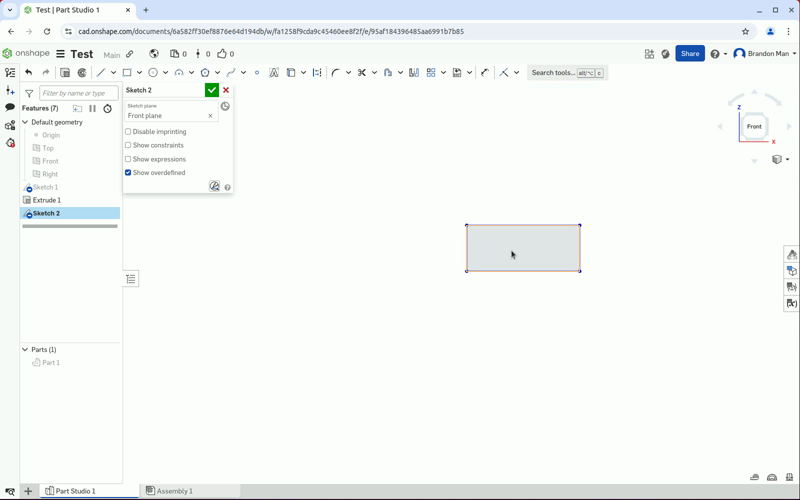
scroll(6)
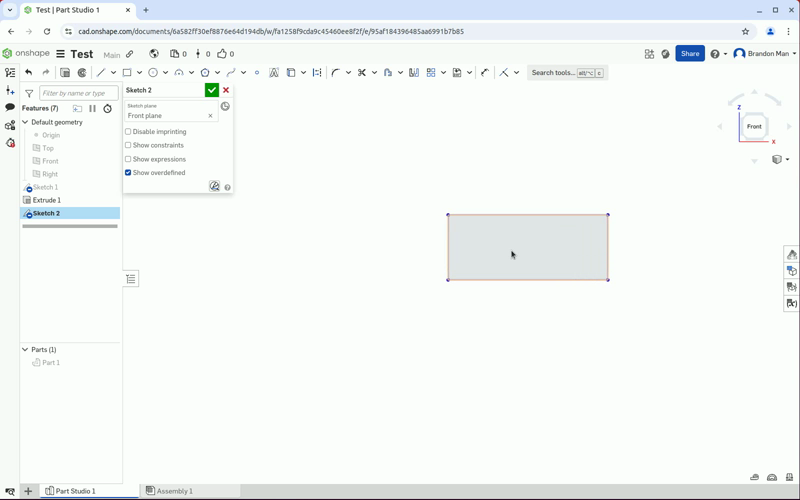
scroll(6)
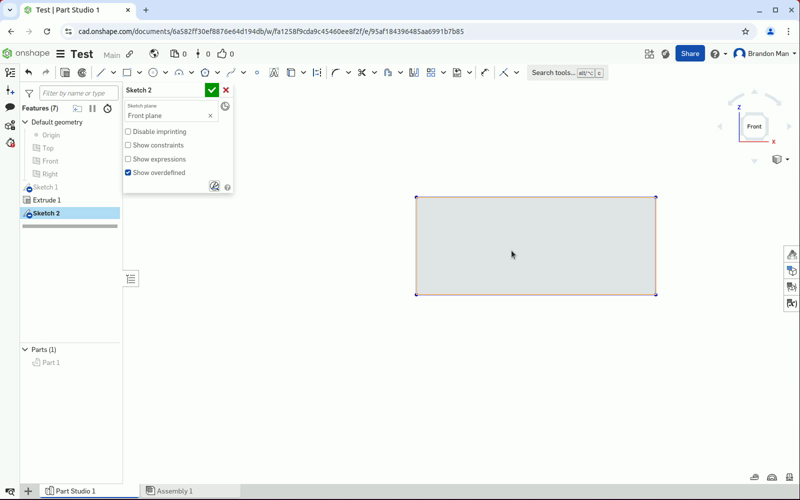
scroll(6)
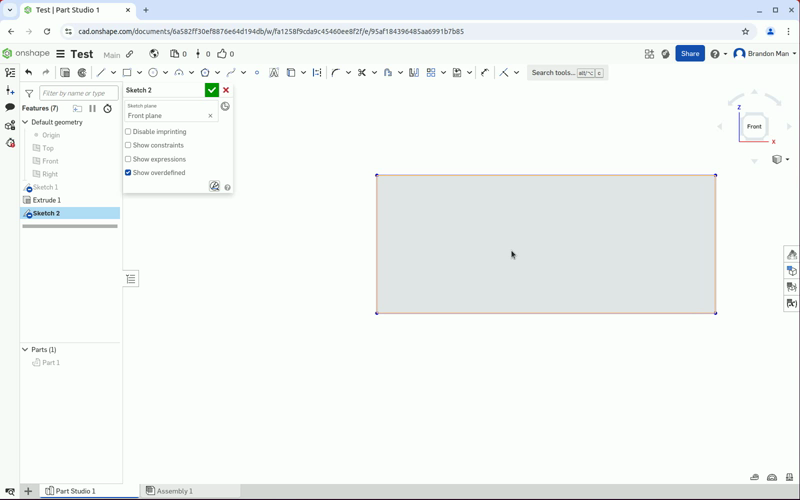
scroll(6)
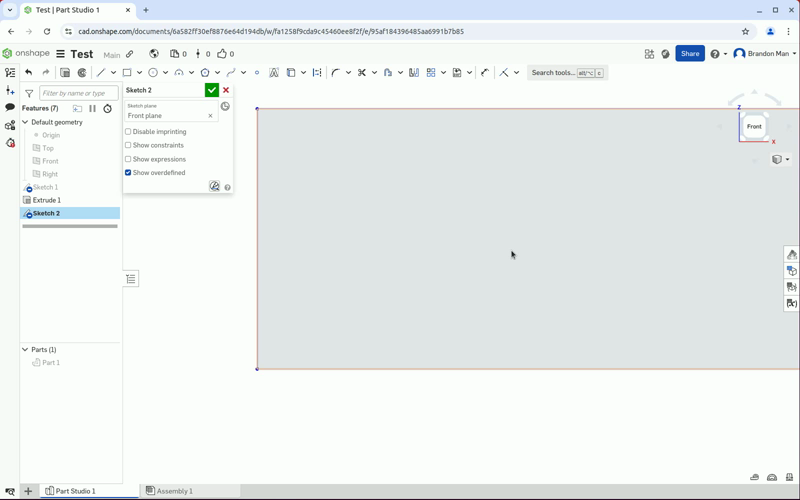
click(511, 250)
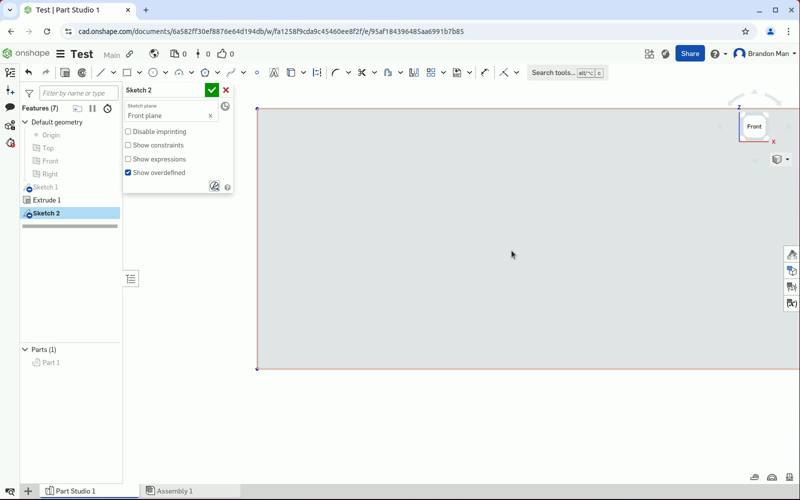
scroll(-6)
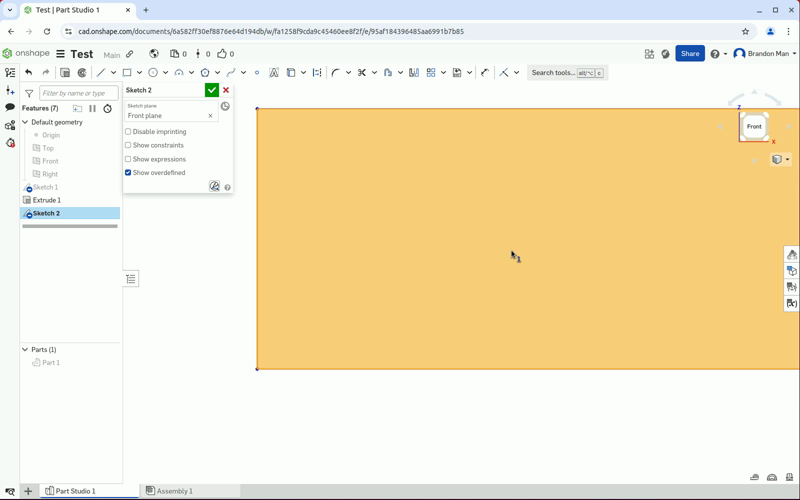
scroll(-6)
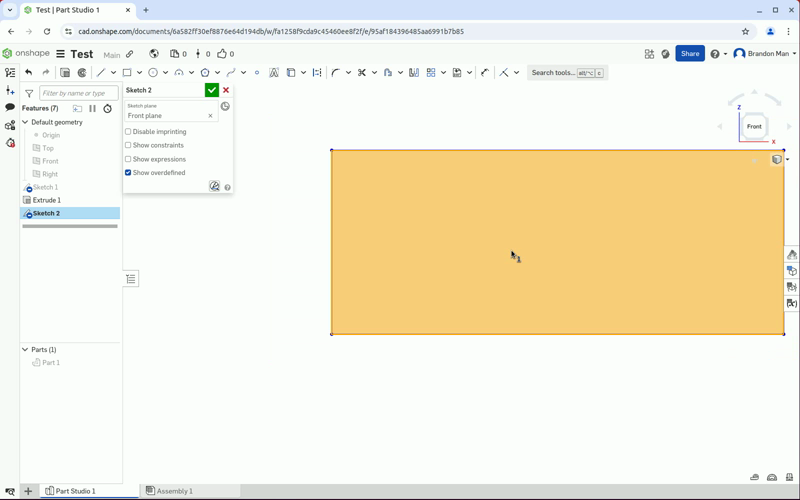
scroll(-6)
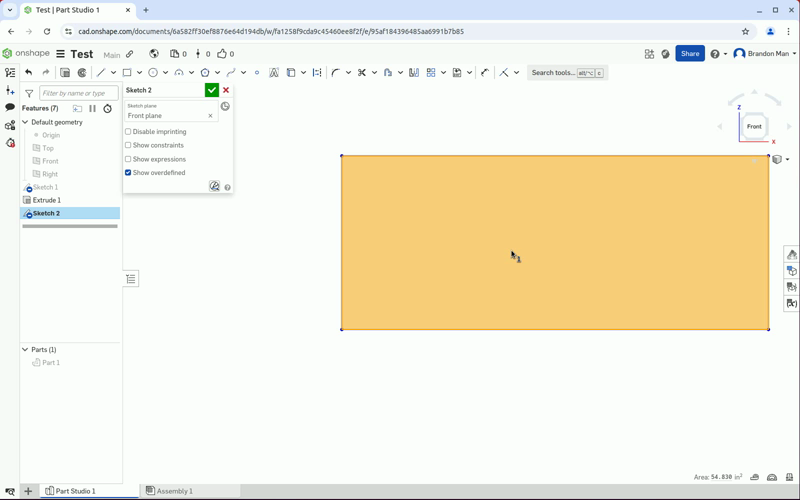
scroll(-6)
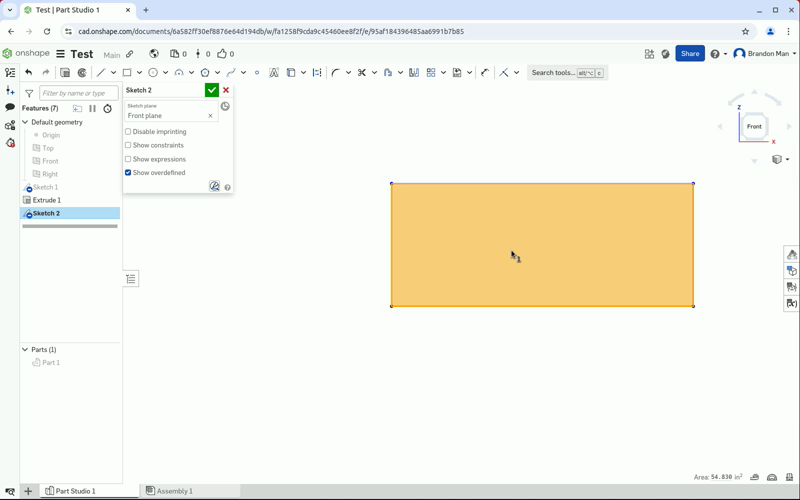
scroll(-6)
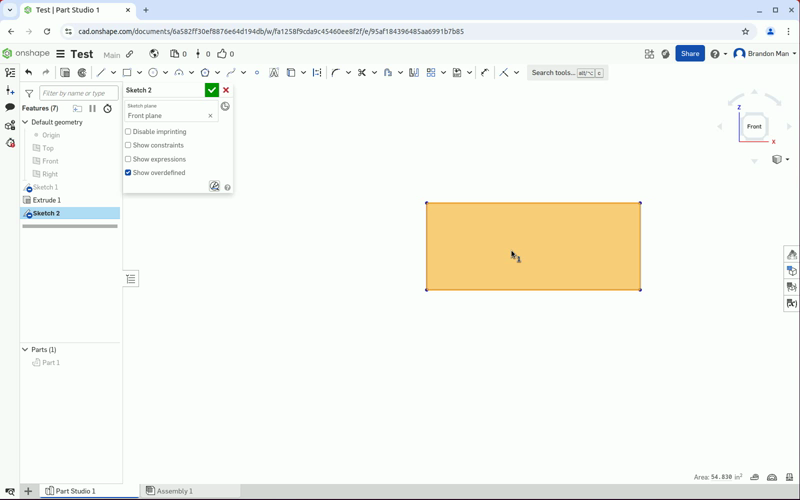
scroll(-6)
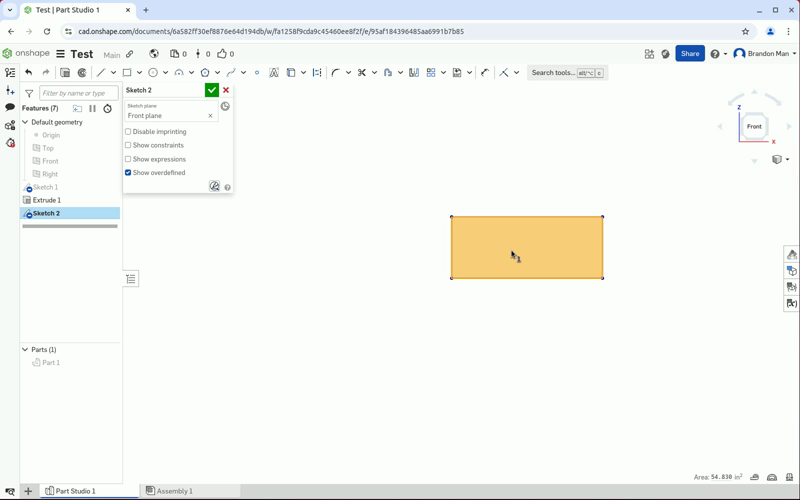
scroll(-6)
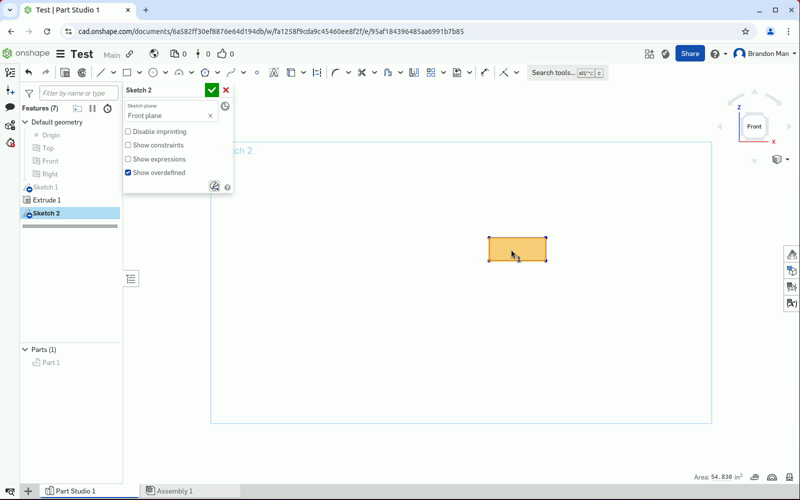
mouse_move(73, 352)
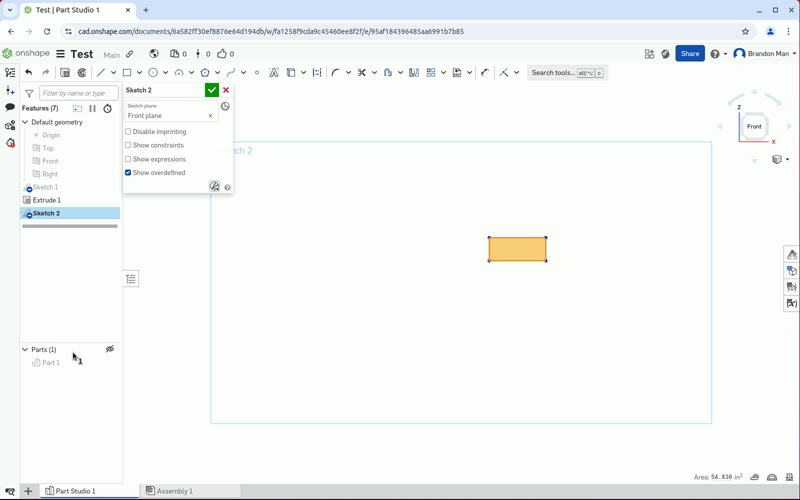
key(shift+y)
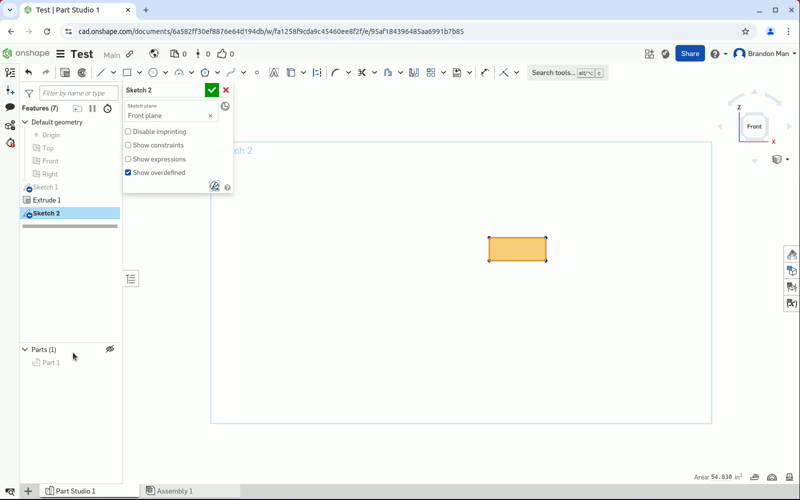
key(shift+e)
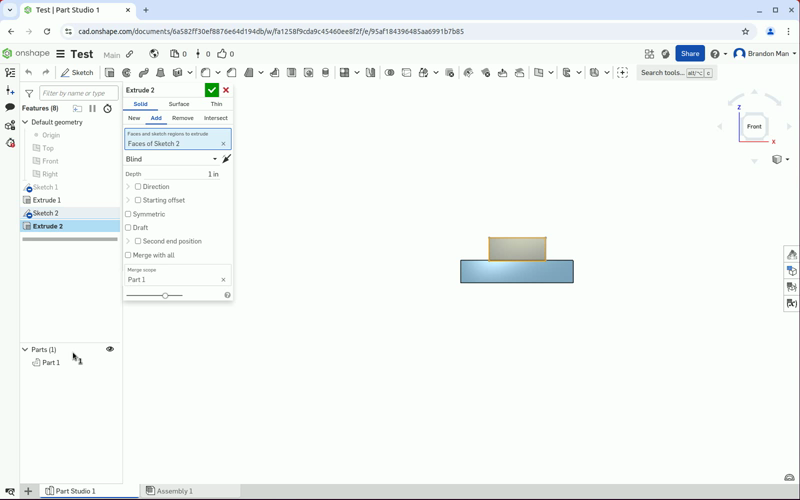
mouse_move(143, 106)
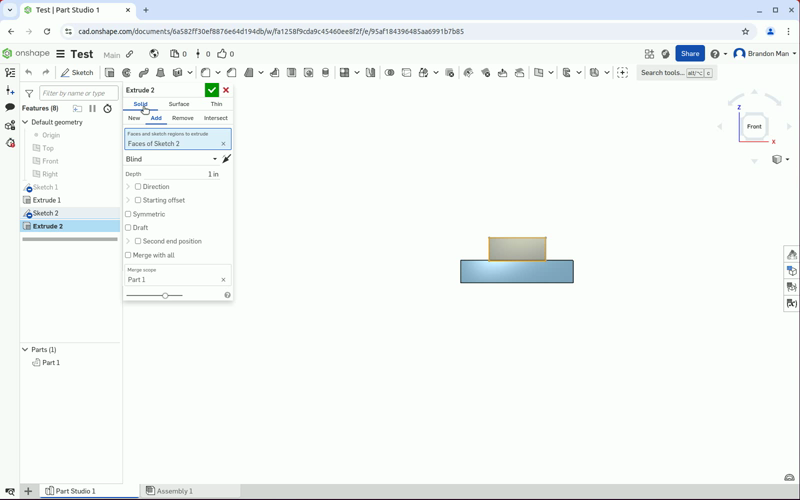
click(143, 106)
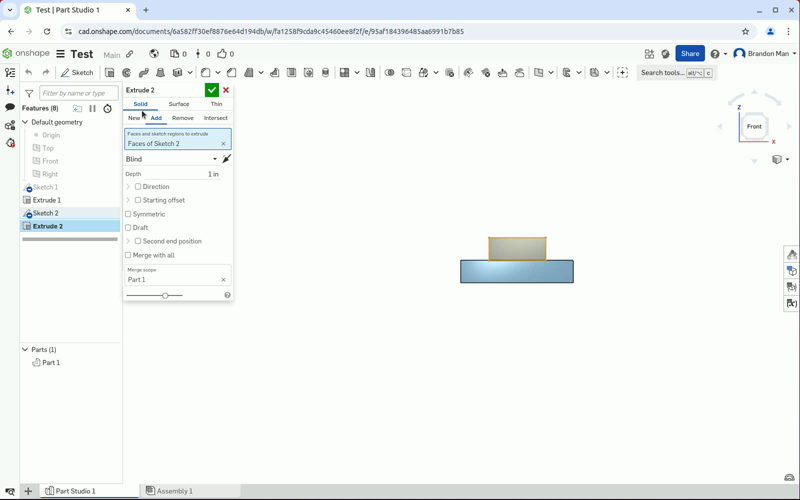
mouse_move(137, 120)
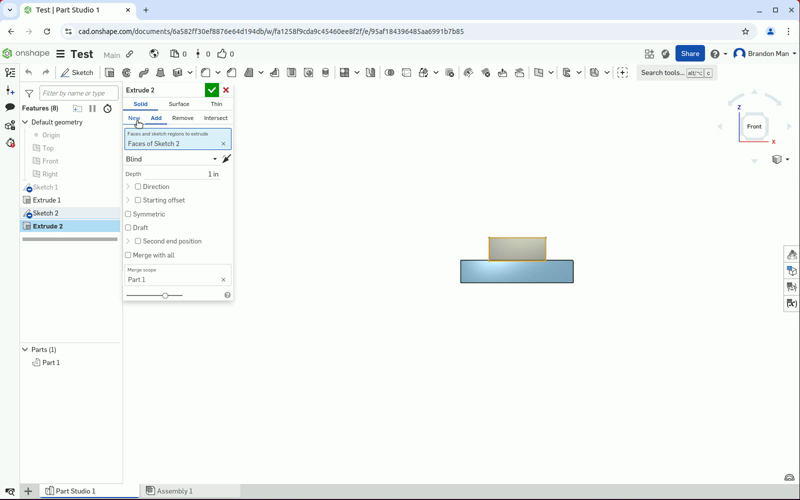
click(137, 120)
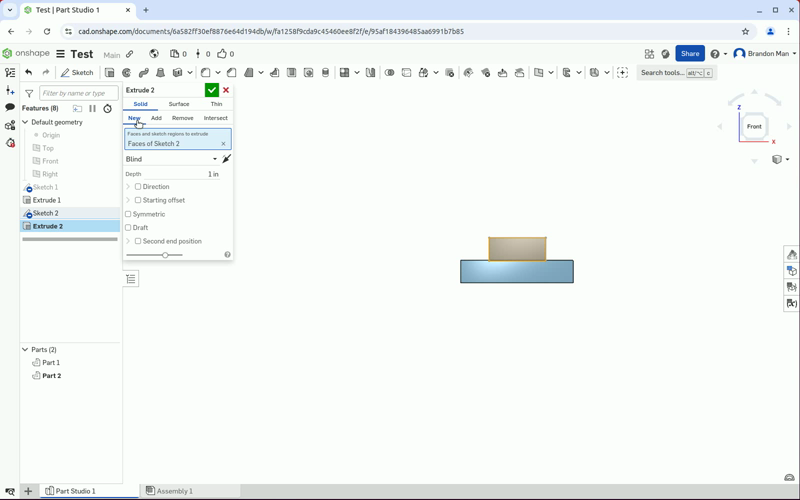
key(tab, 4)
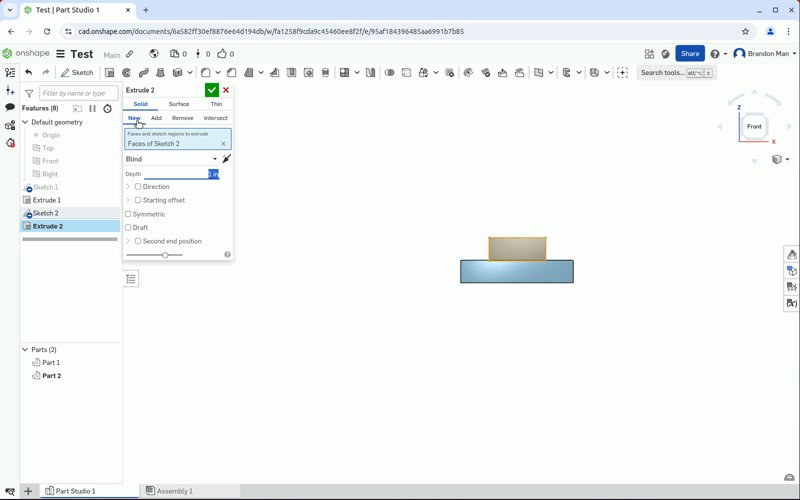
text(9.147)
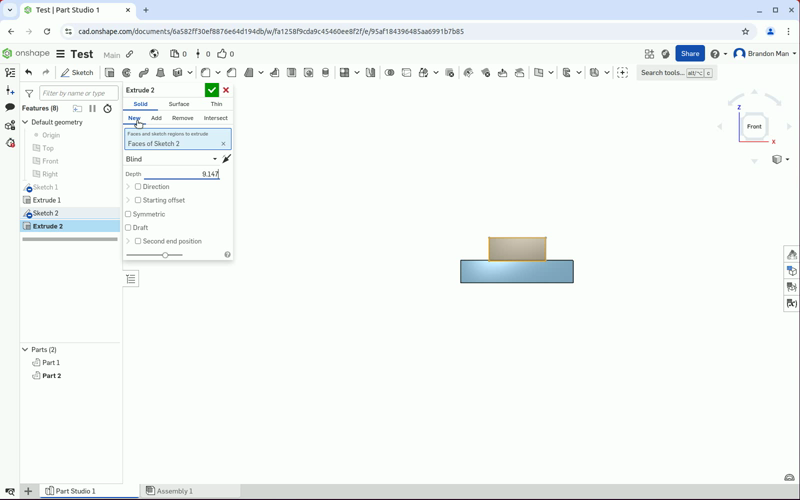
key(enter)
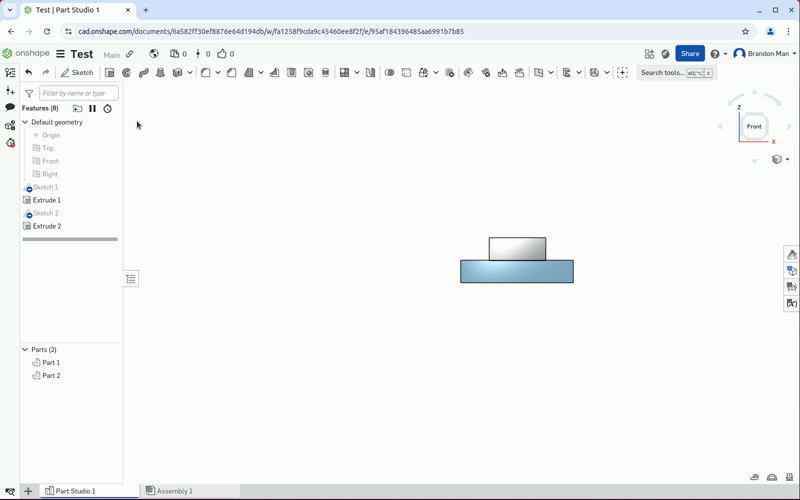
key(shift+h)
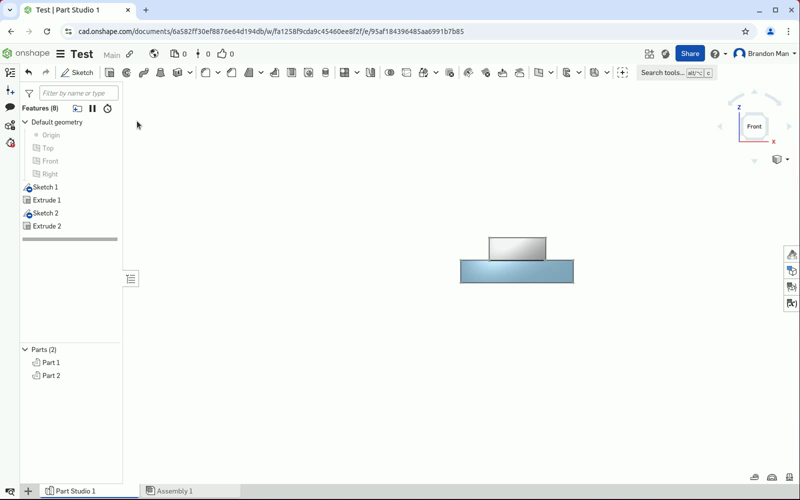
key(shift+h)
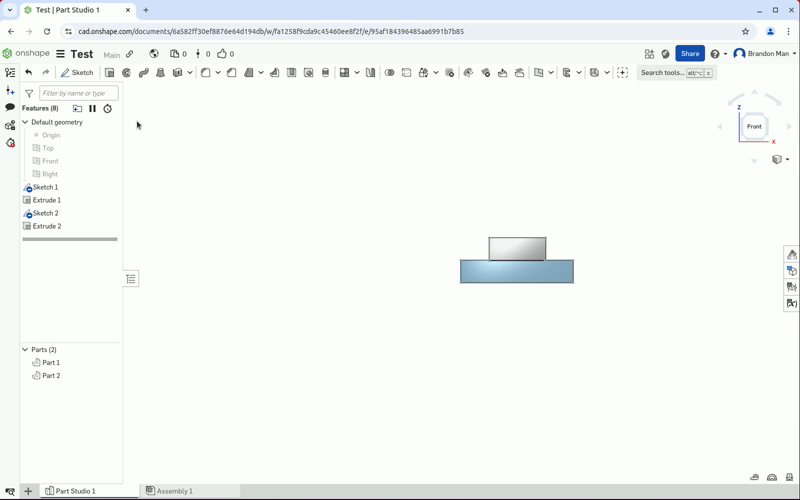
key(shift+7)
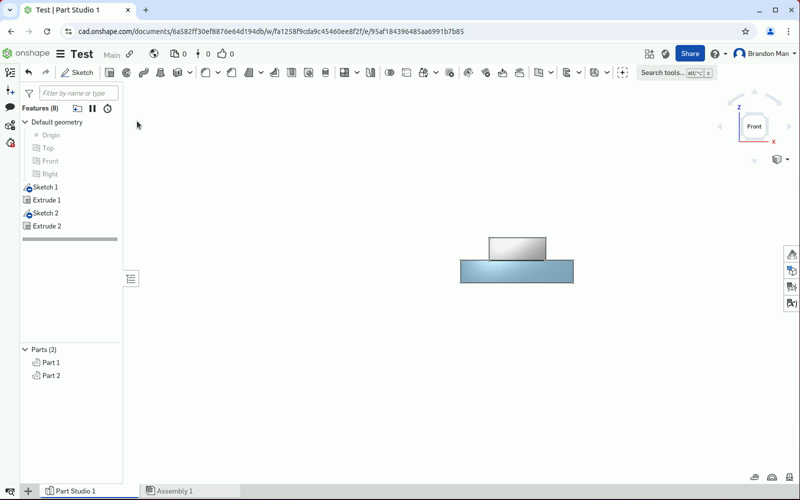
key(left, 2)
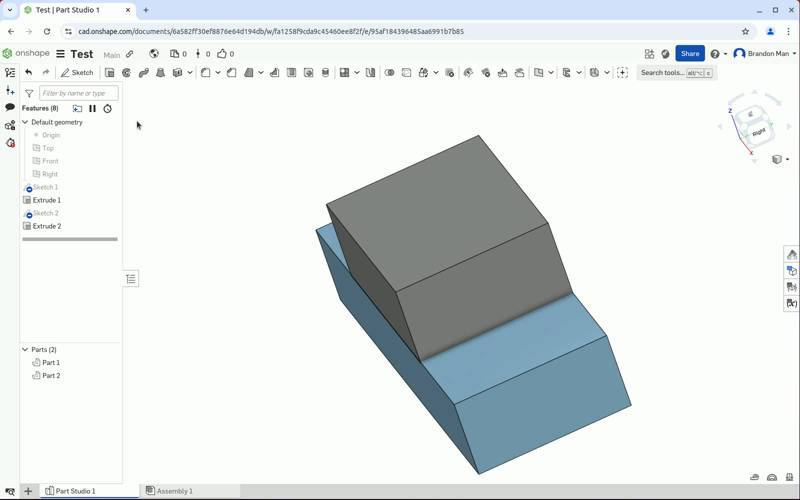
key(down, 2)
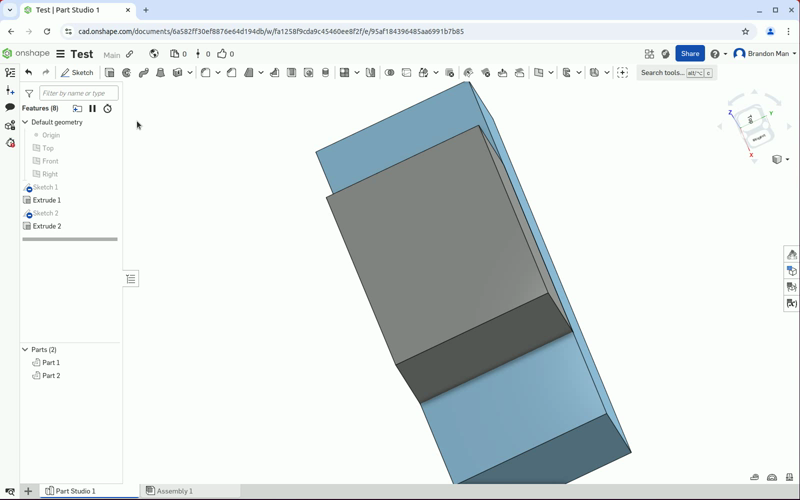
key(up, 2)
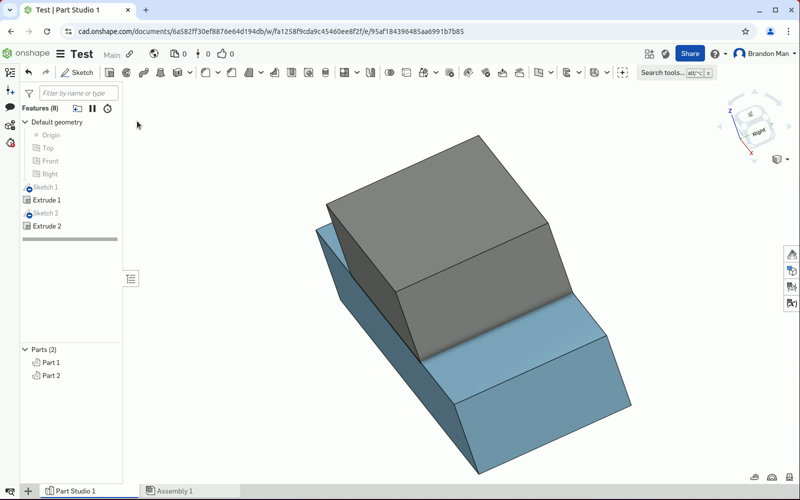
key(right, 2)
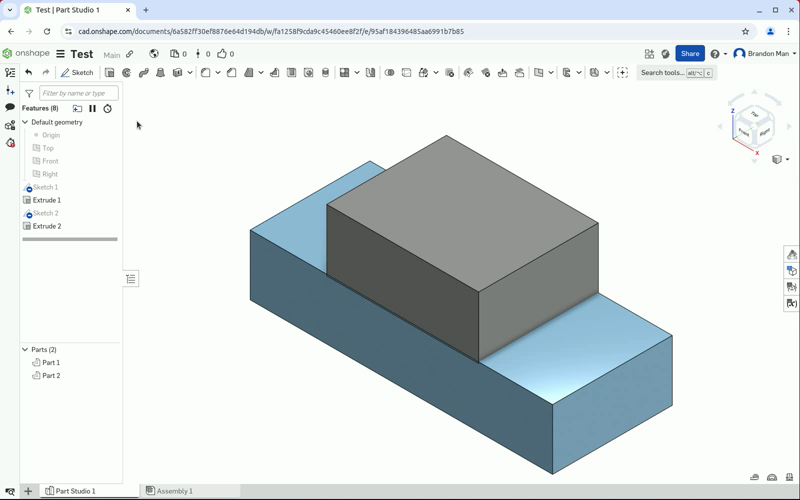
mouse_move(73, 189)
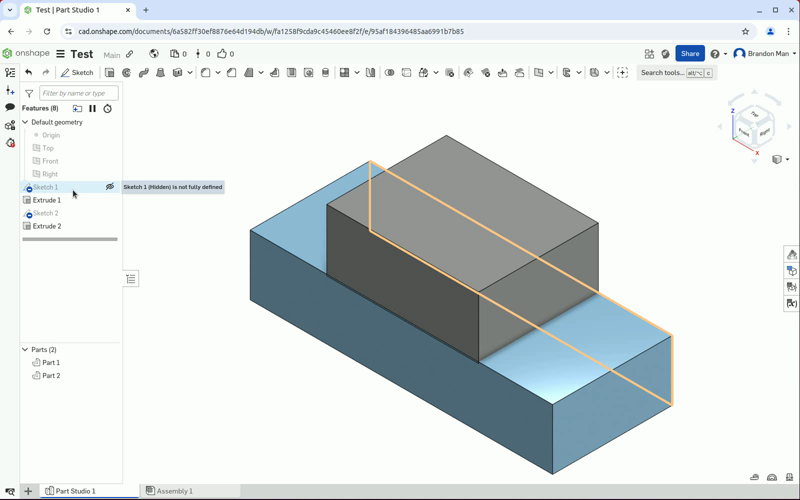
click(73, 189)